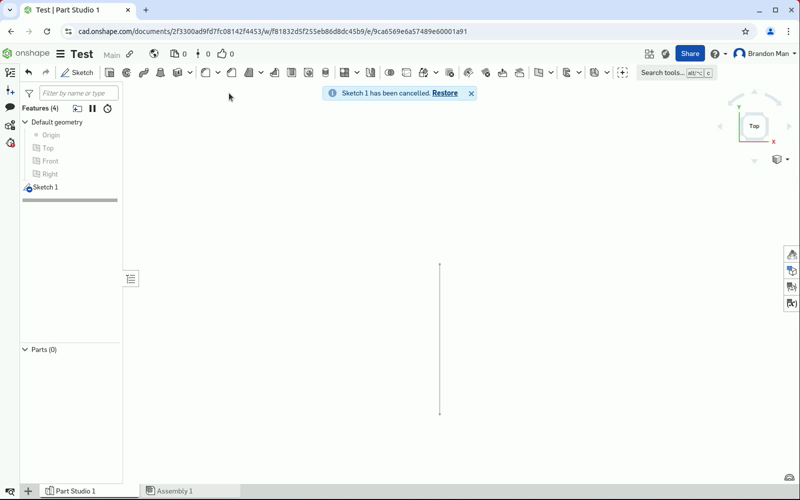
key(shift+h)
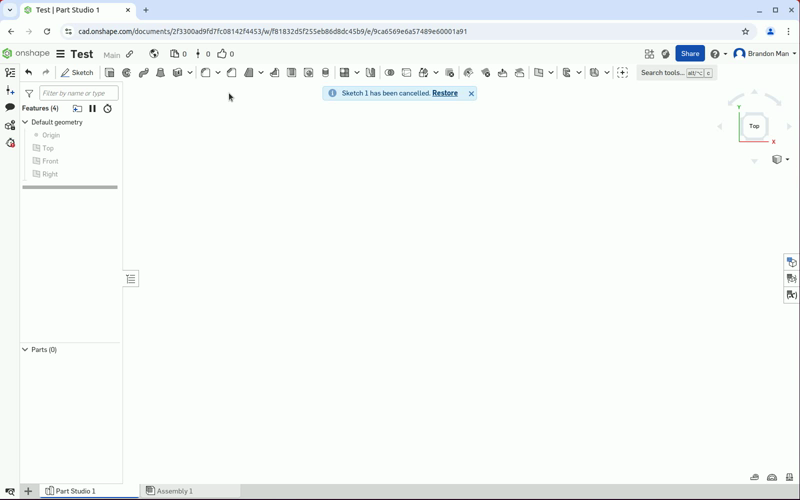
mouse_move(73, 352)
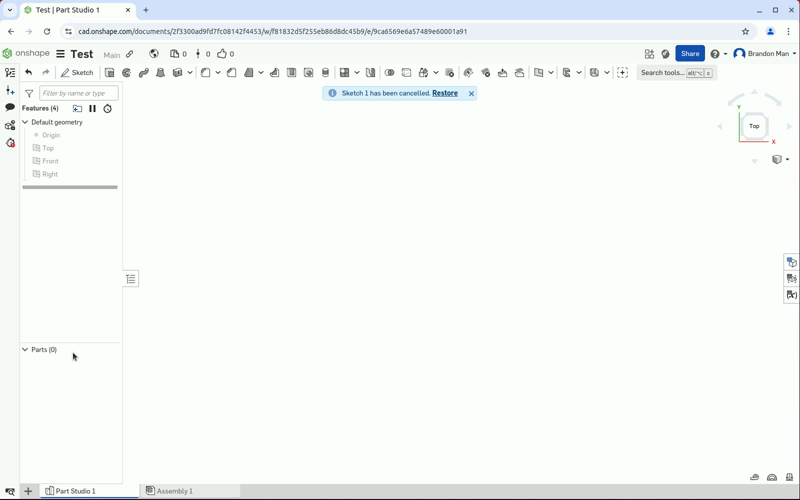
key(y)
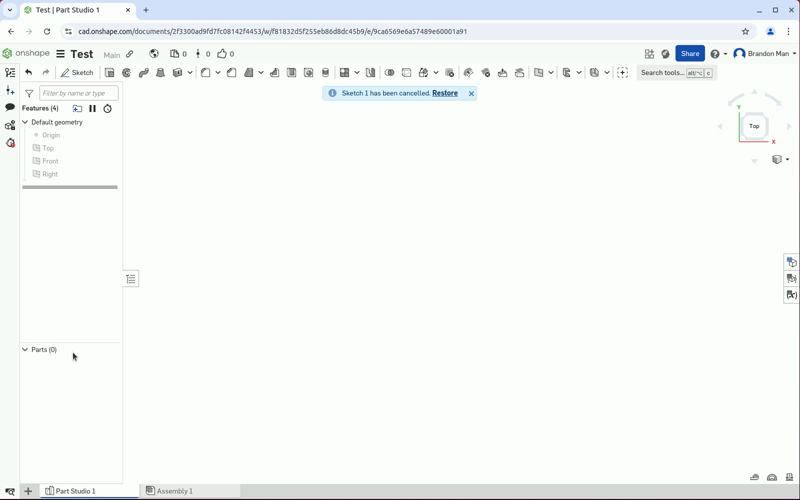
key(shift+p)
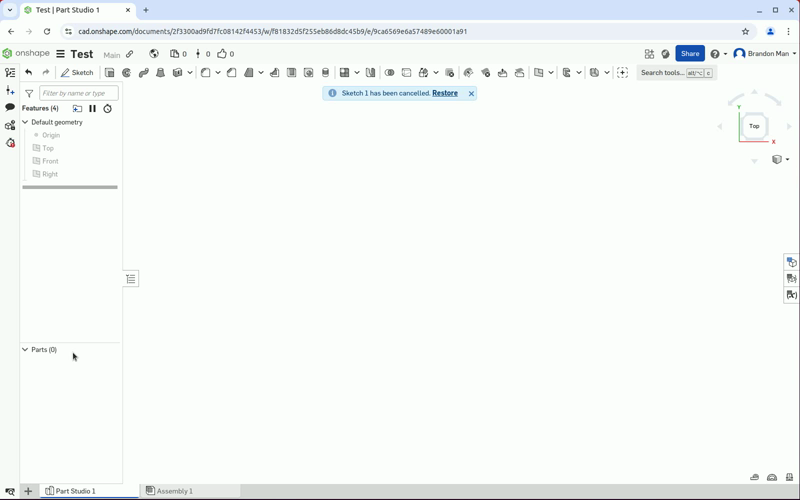
key(space)
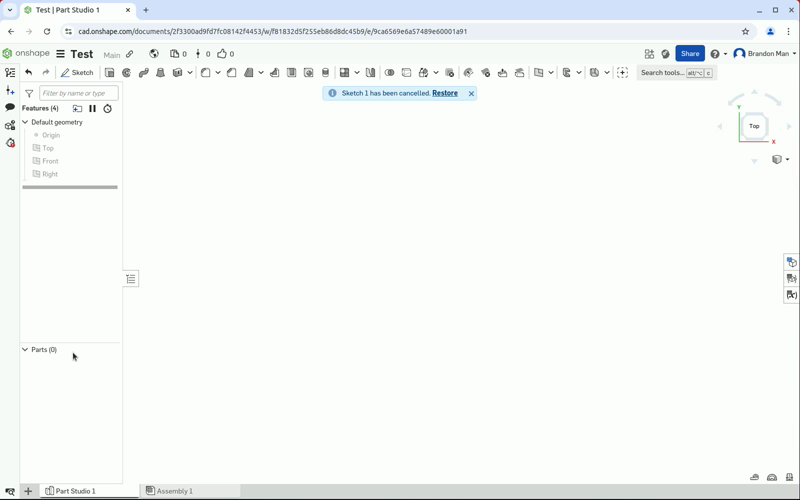
key_down(shift)
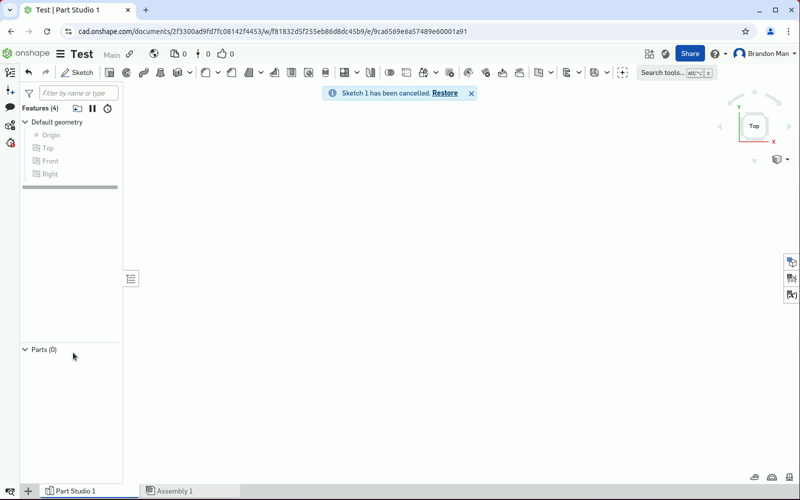
key(up)
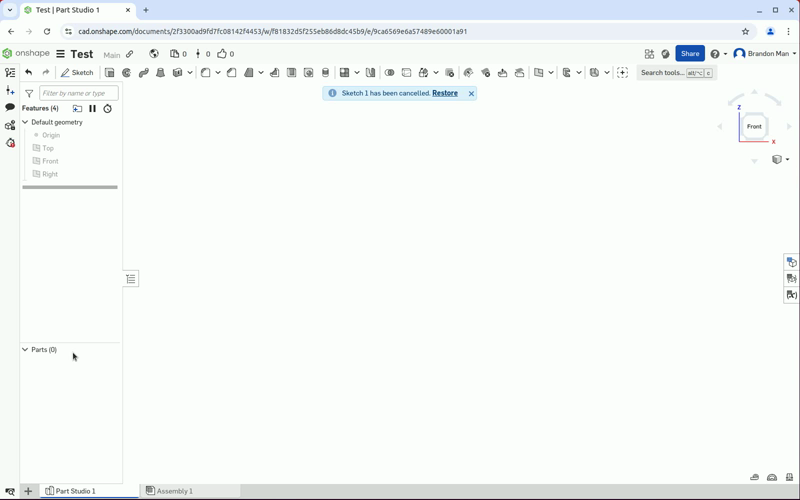
key_up(shift)
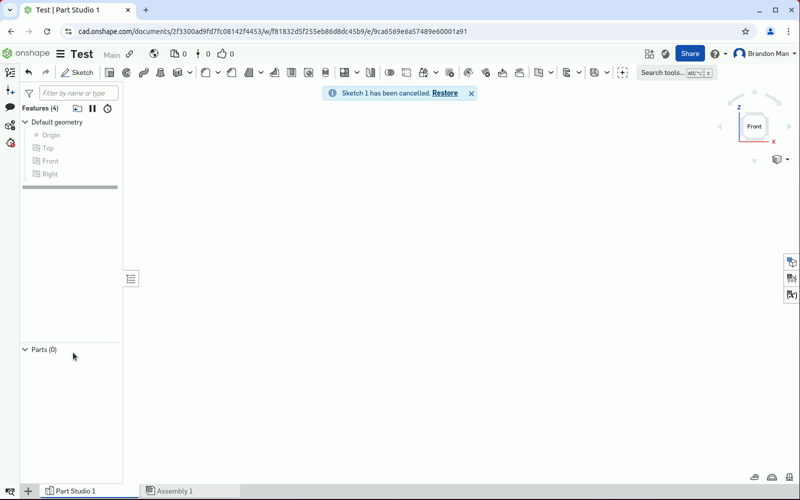
mouse_move(73, 352)
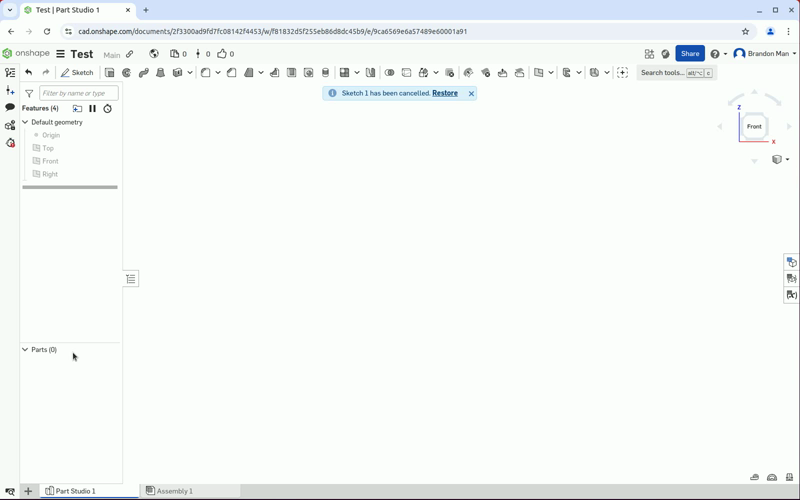
key(shift+y)
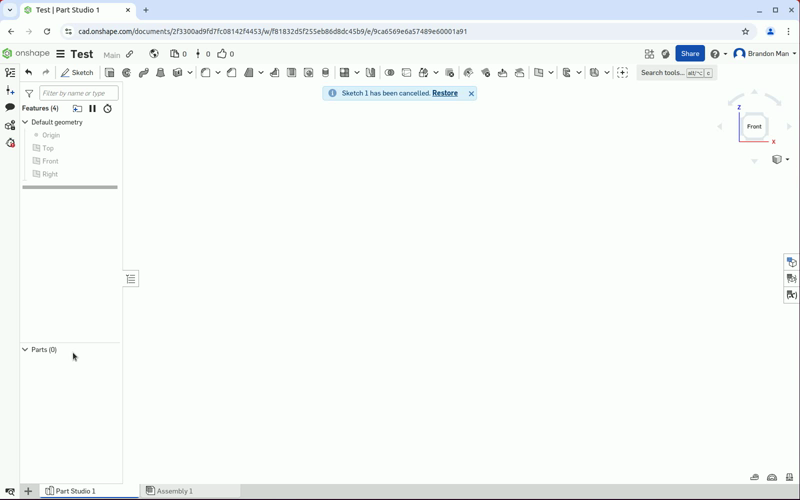
key(shift+s)
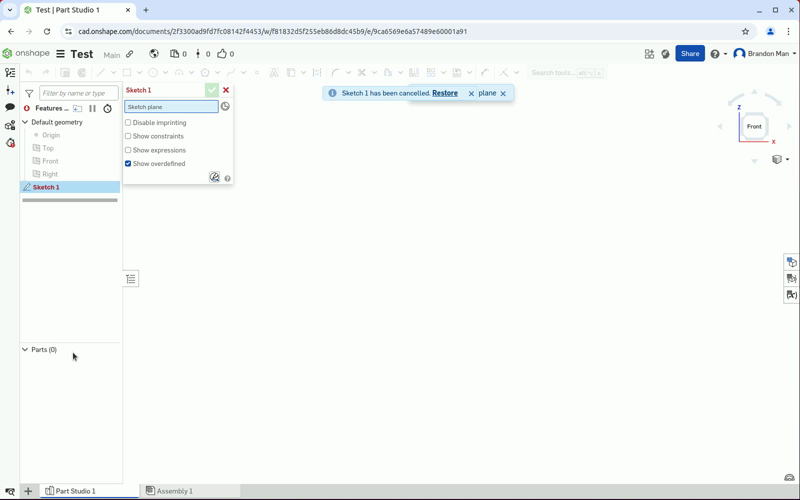
mouse_move(73, 163)
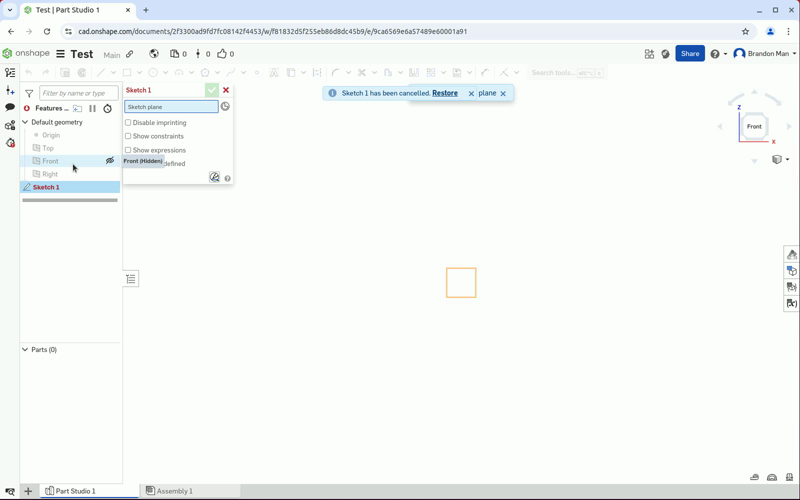
click(73, 163)
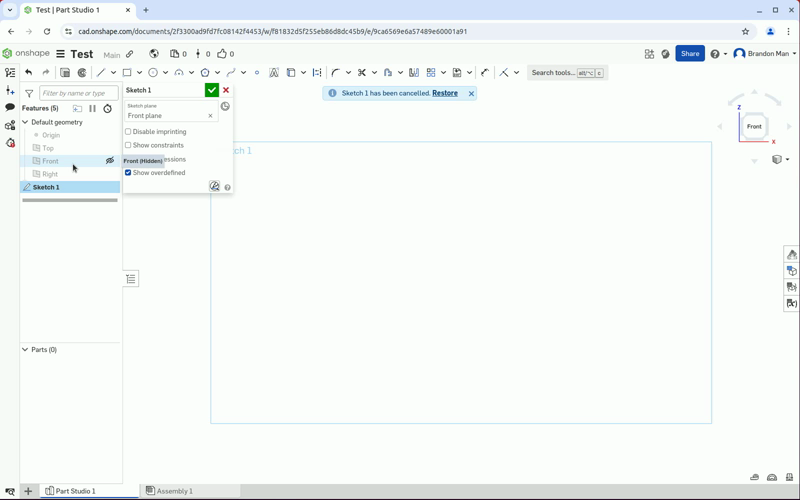
mouse_move(73, 352)
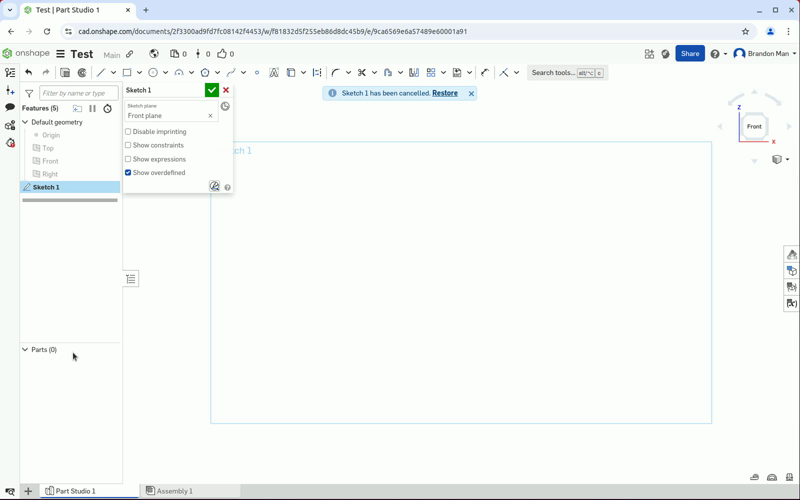
key(y)
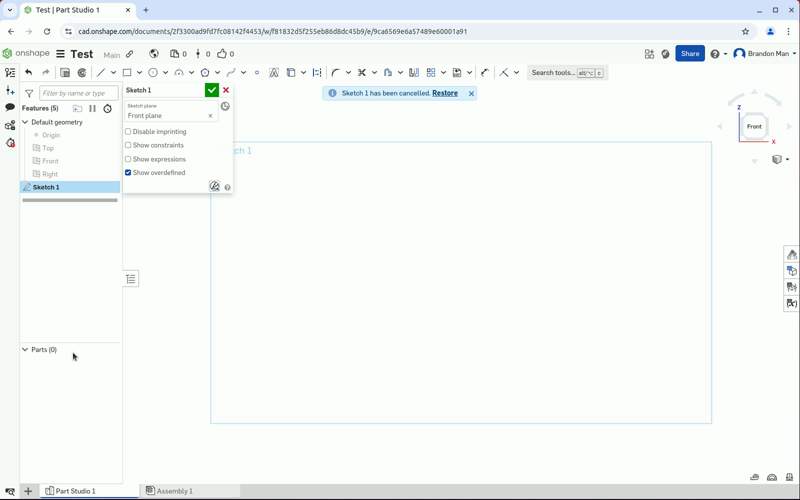
key(l)
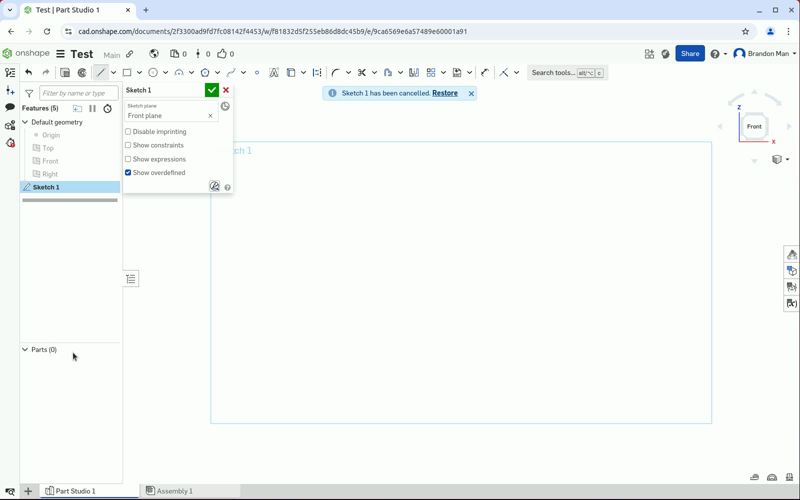
key_down(shift)
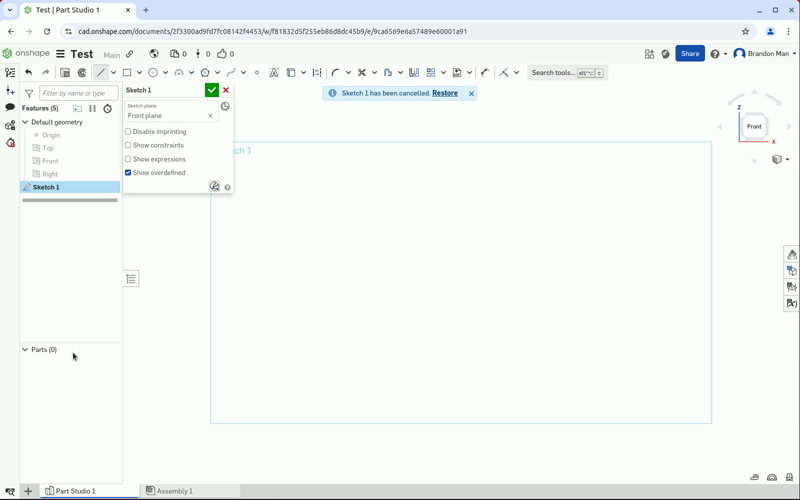
mouse_move(460, 282)
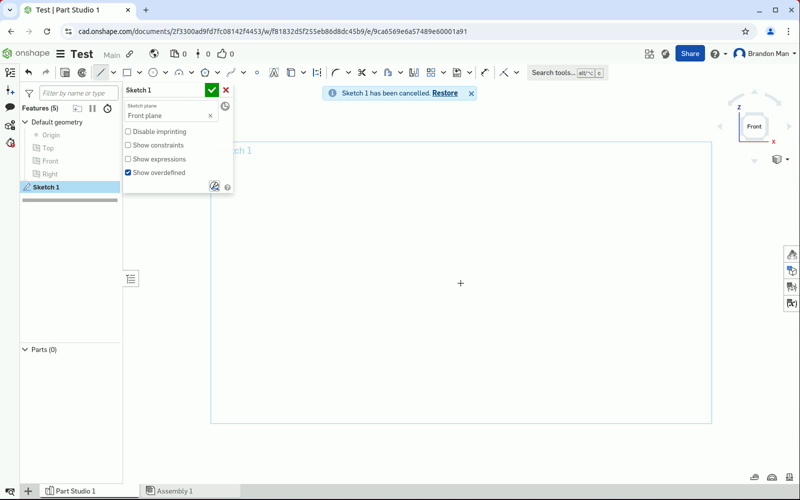
click(460, 282)
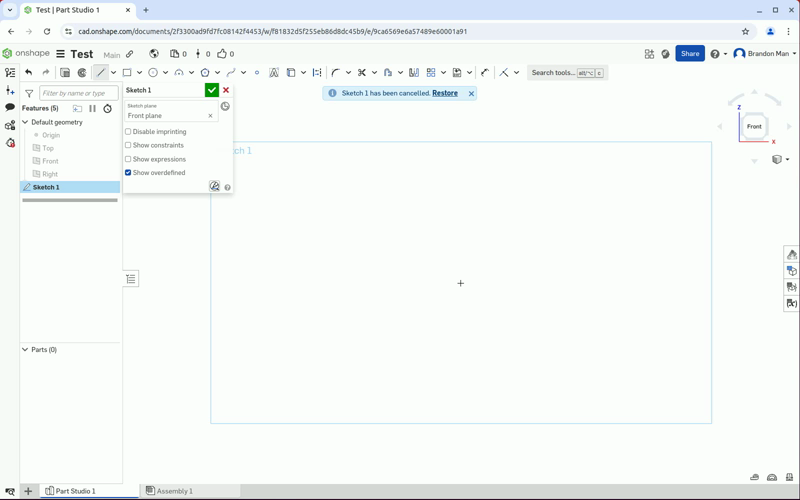
key_up(shift)
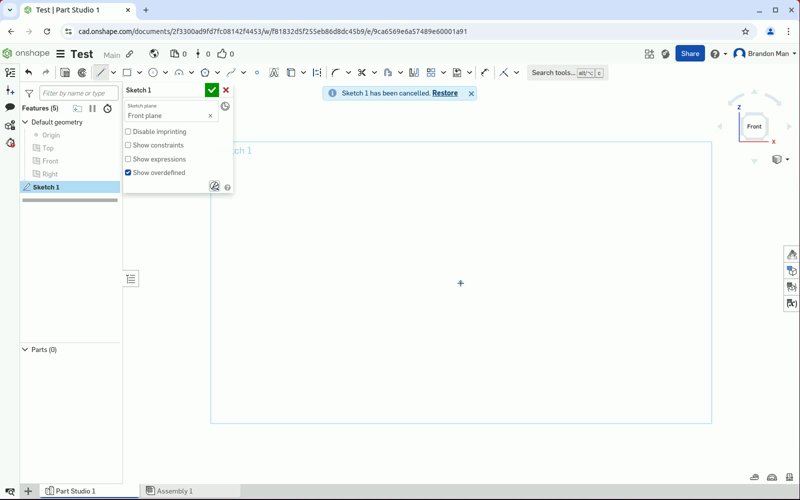
key_down(shift)
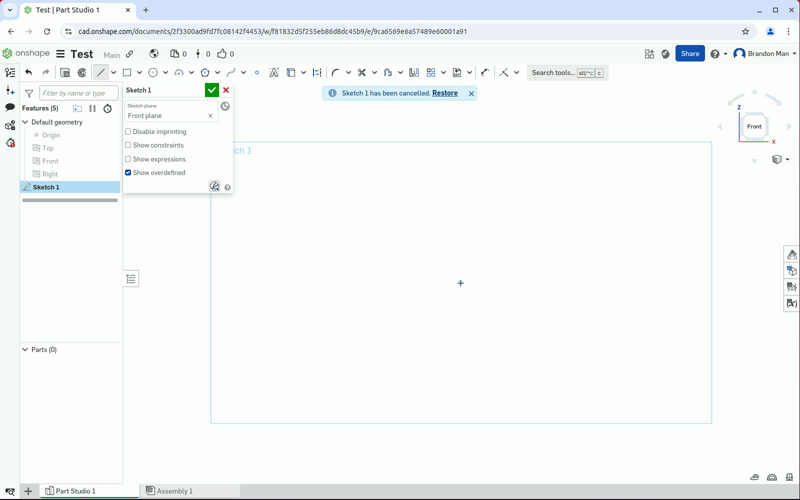
mouse_move(579, 282)
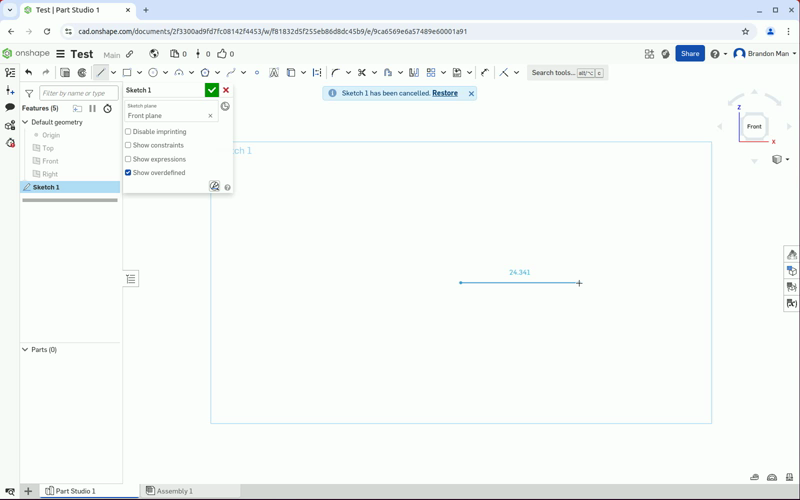
click(579, 282)
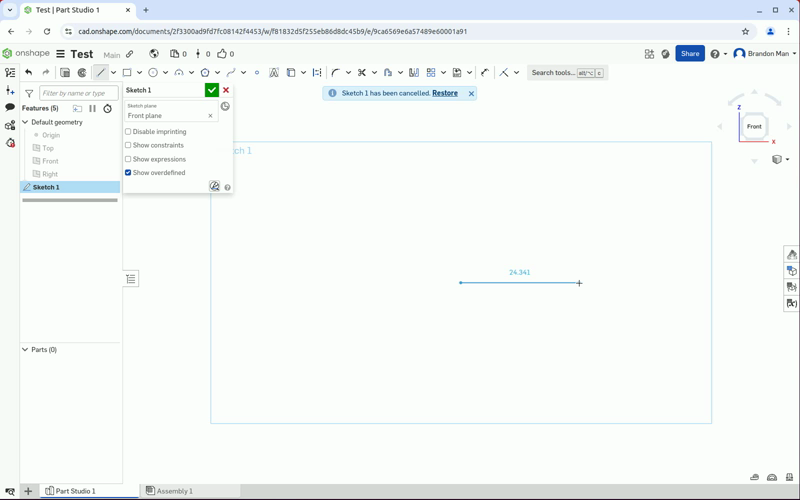
key_up(shift)
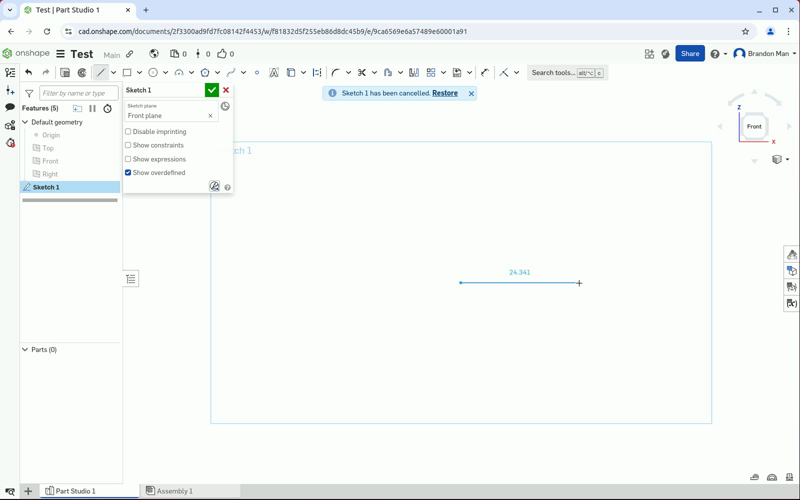
key_down(shift)
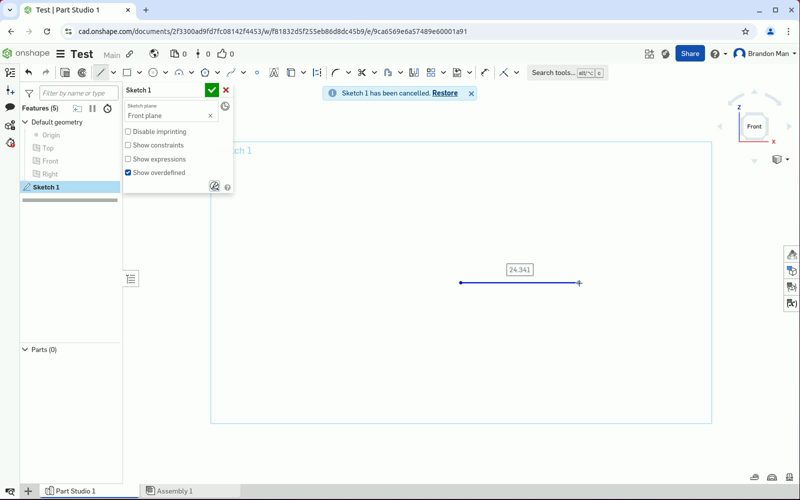
mouse_move(529, 215)
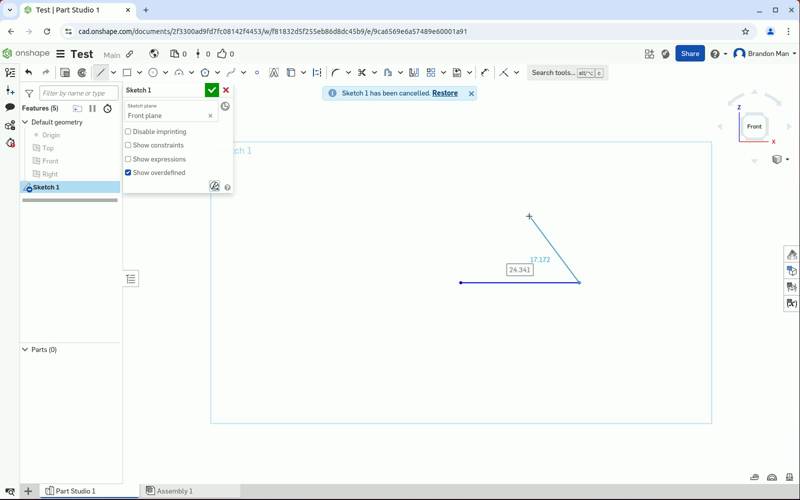
click(529, 215)
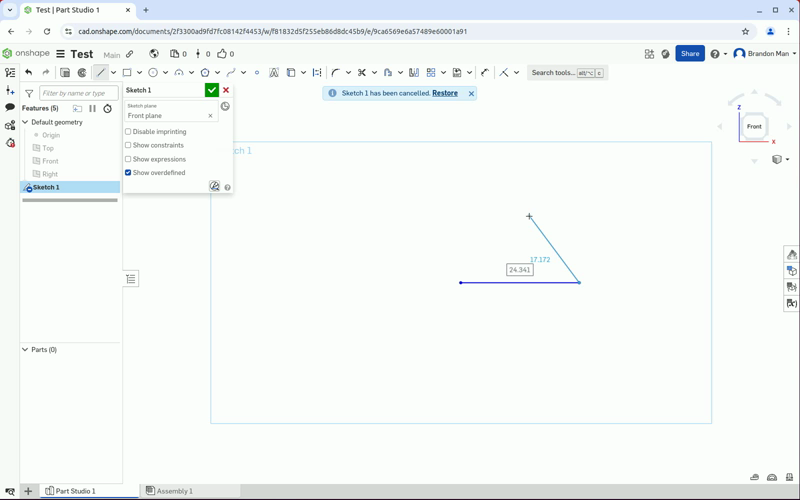
key_up(shift)
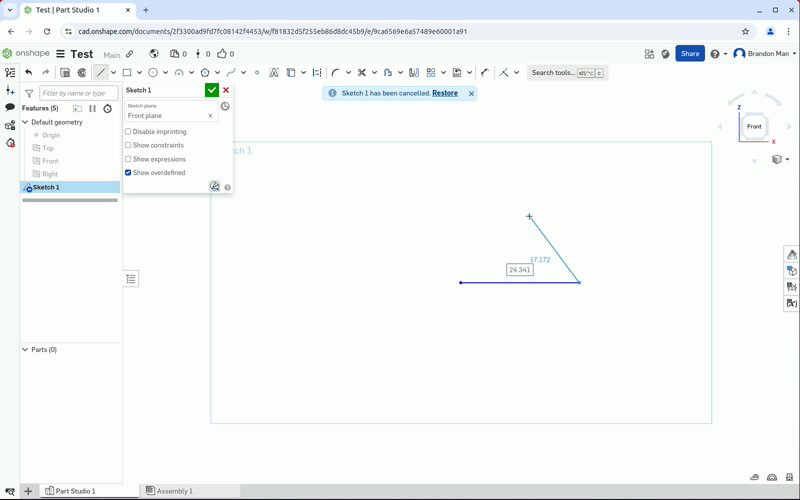
key_down(shift)
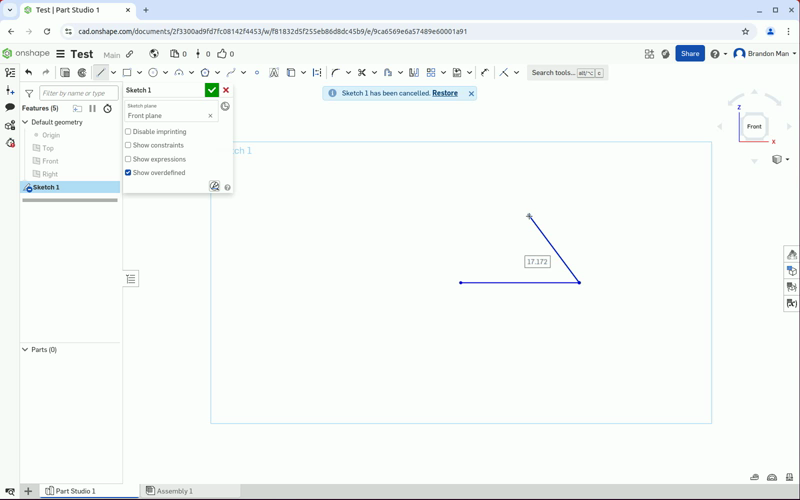
mouse_move(559, 215)
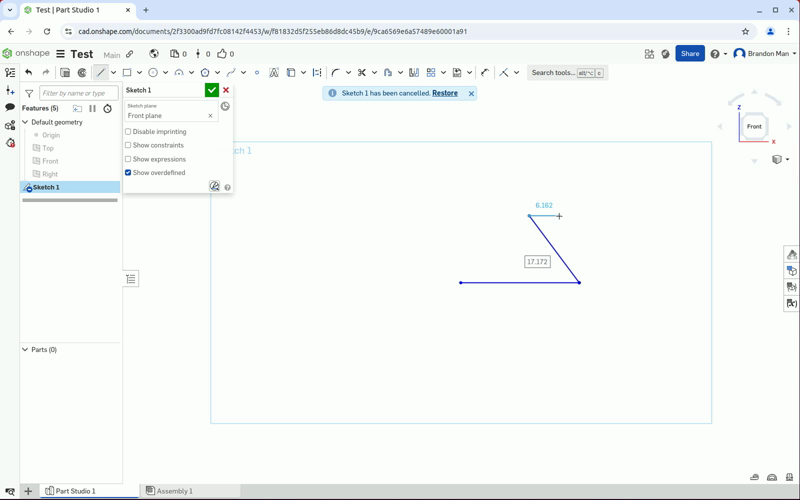
mouse_move(510, 215)
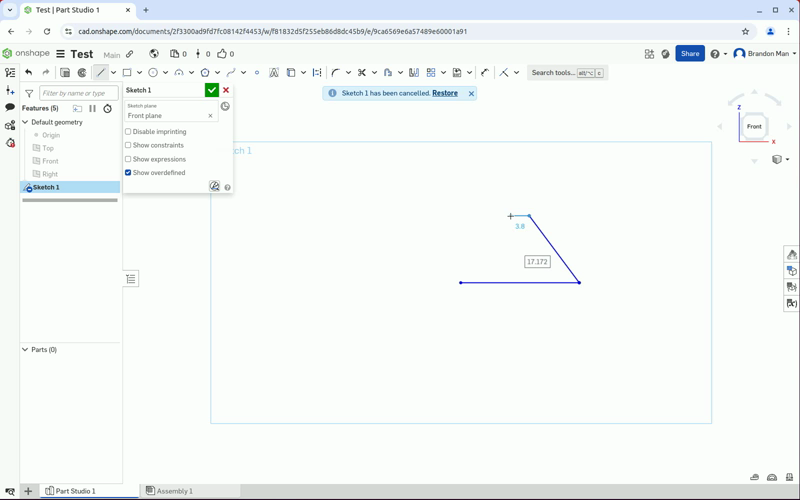
click(510, 215)
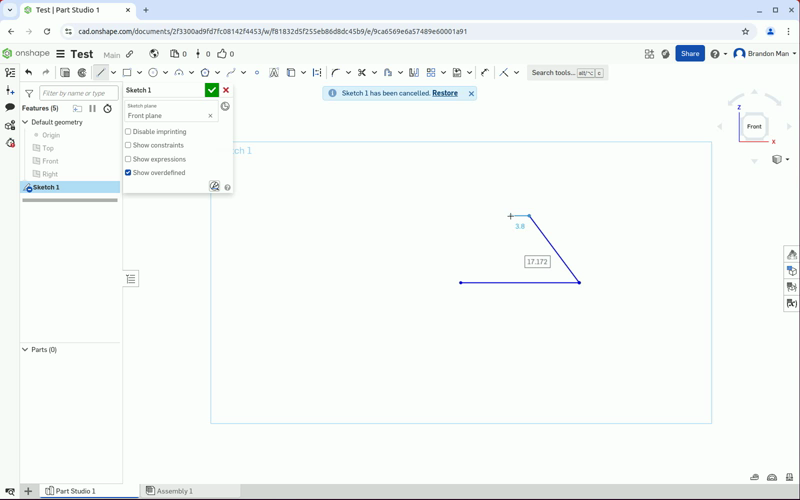
key_up(shift)
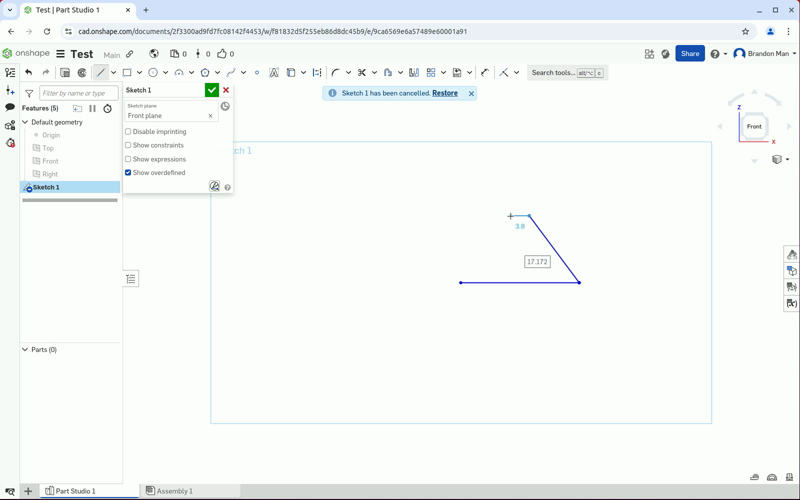
key_down(shift)
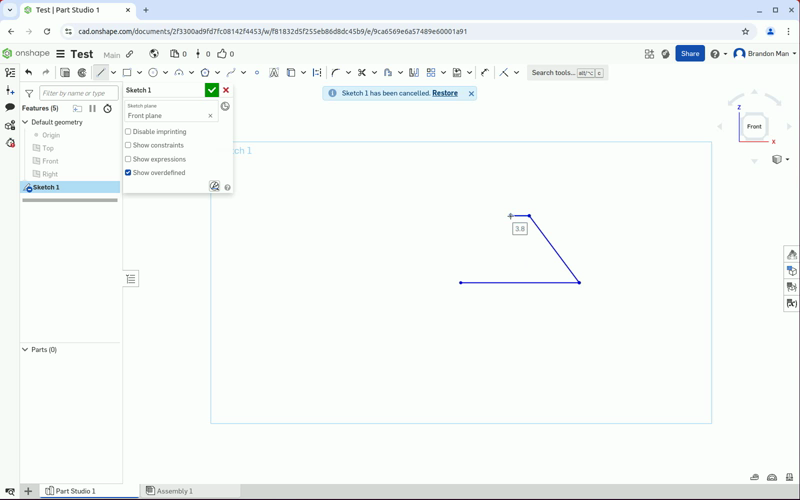
mouse_move(460, 282)
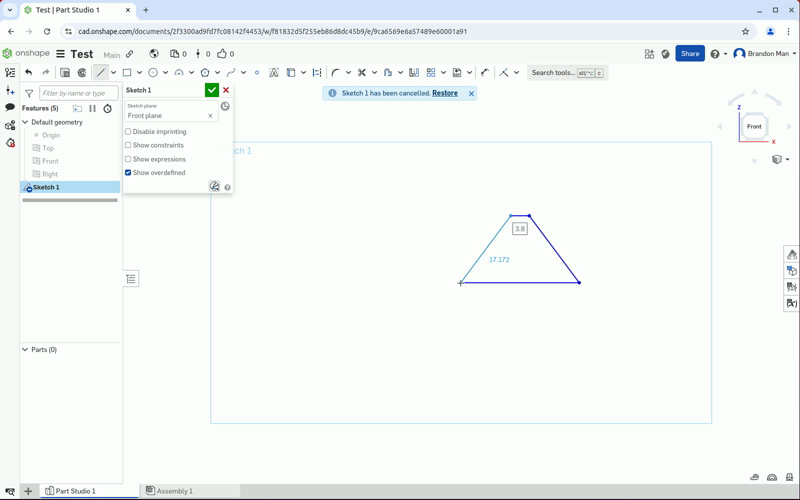
key_up(shift)
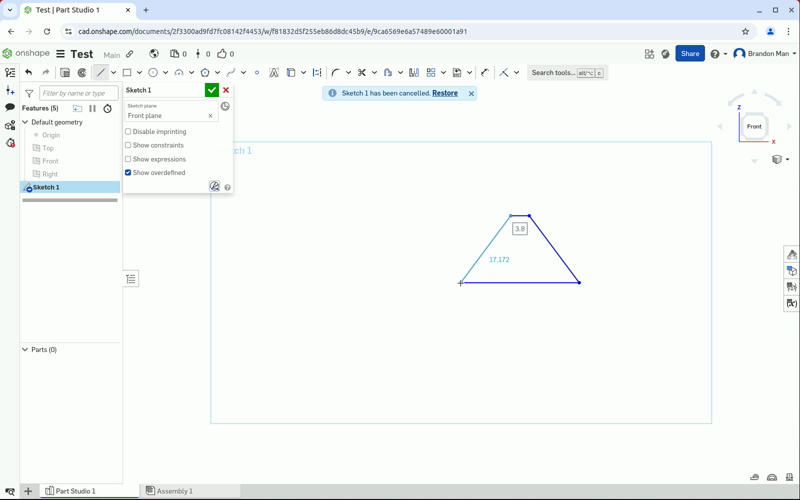
click(460, 282)
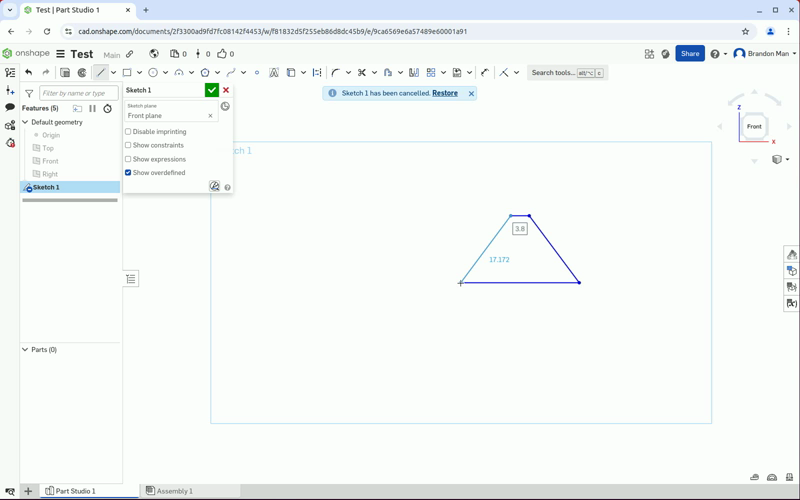
key(esc)
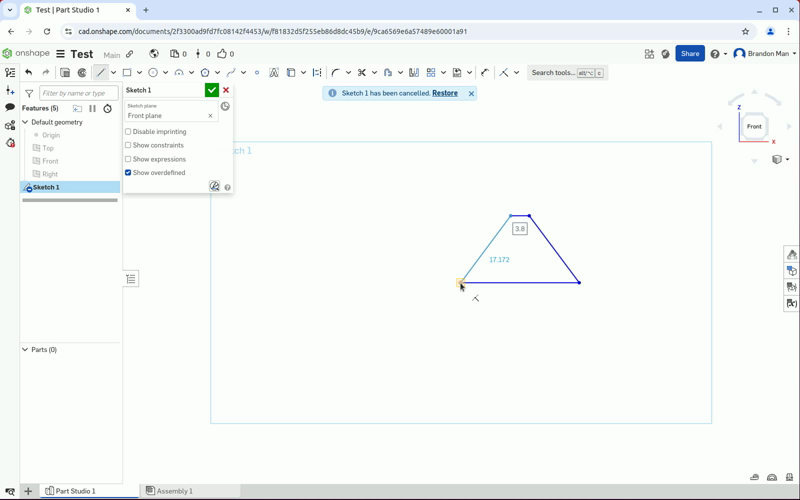
mouse_move(484, 276)
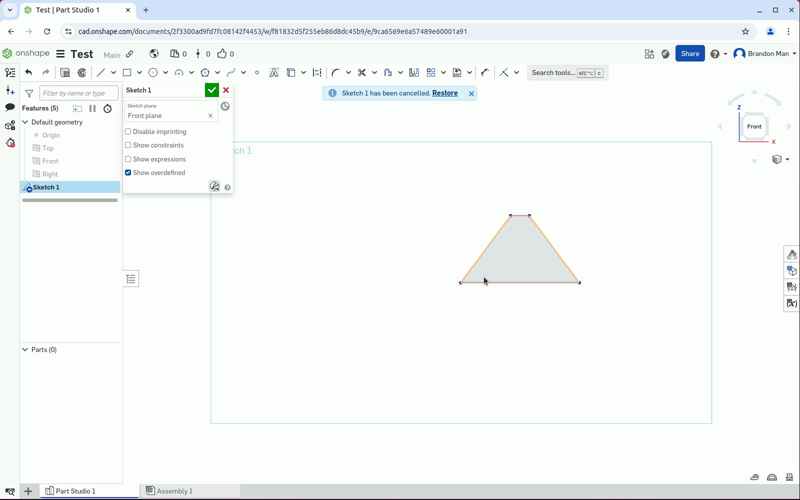
click(484, 276)
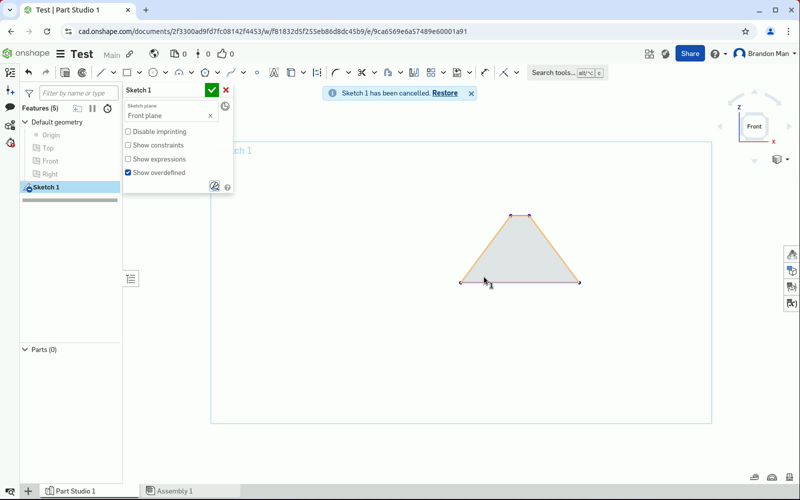
mouse_move(73, 352)
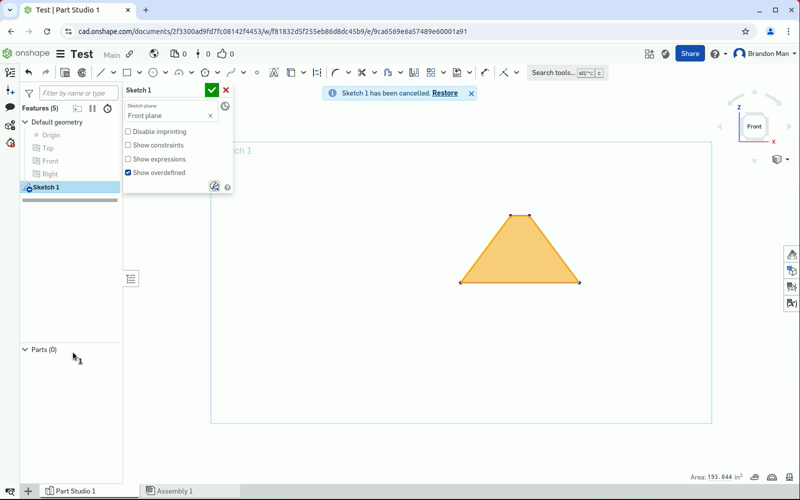
key(shift+y)
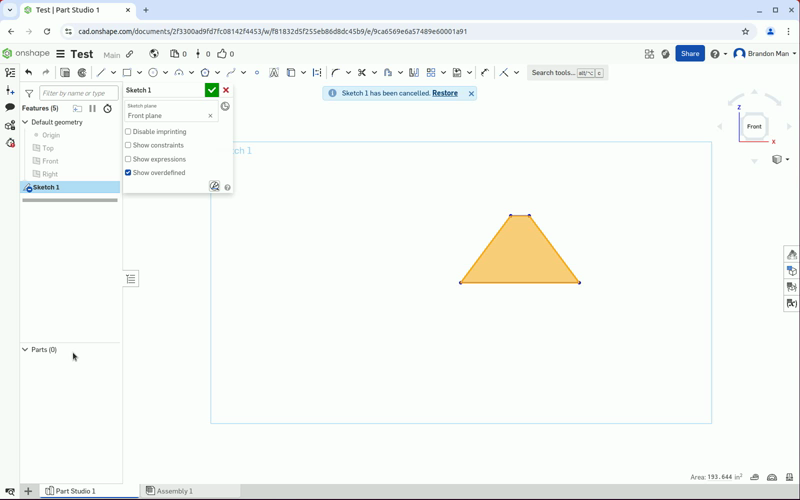
key(shift+e)
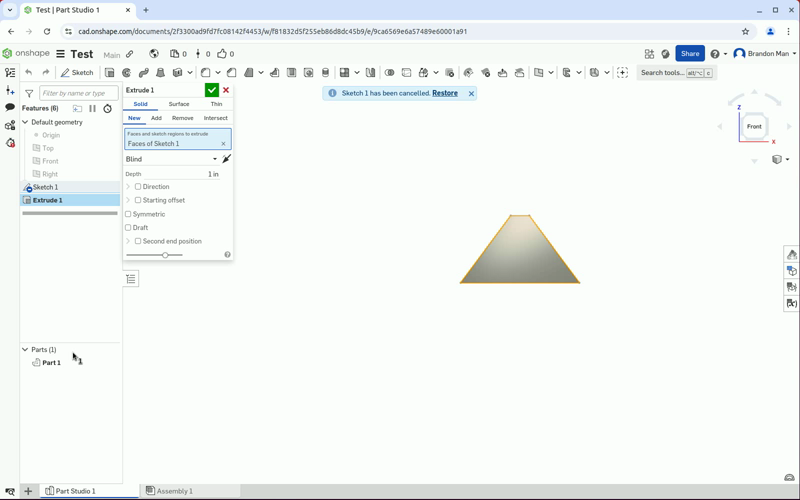
mouse_move(143, 106)
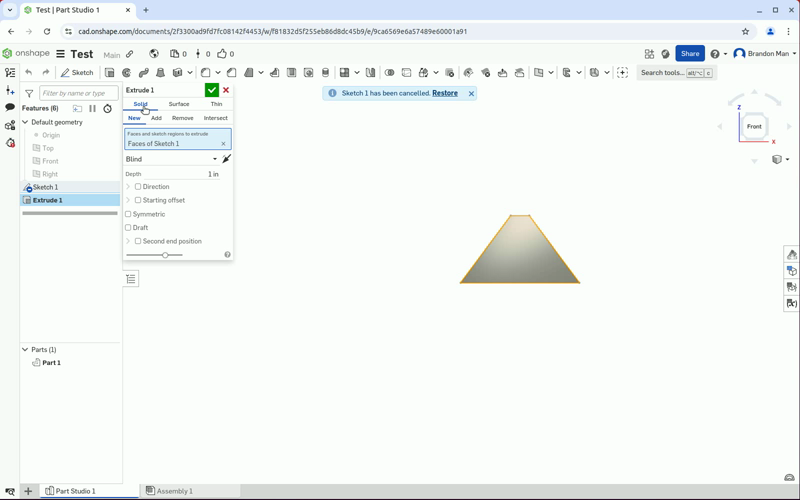
click(143, 106)
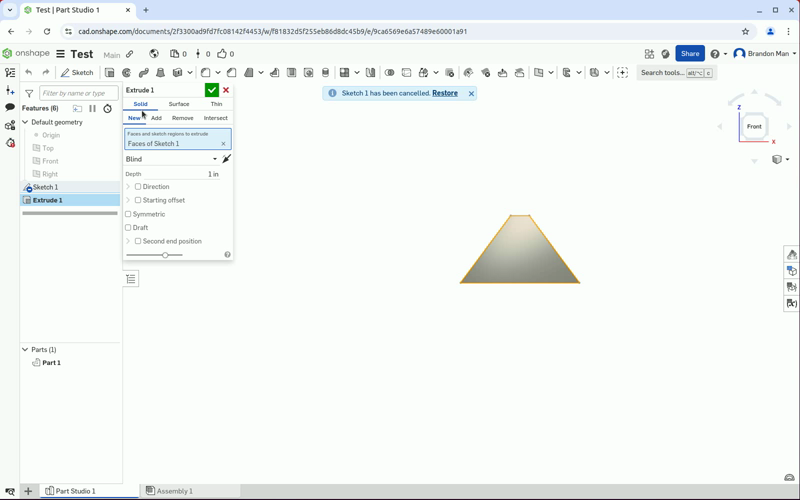
mouse_move(137, 120)
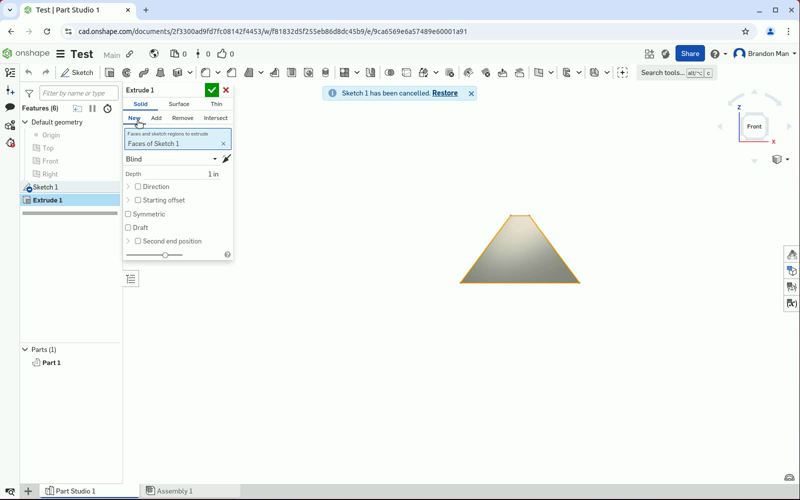
click(137, 120)
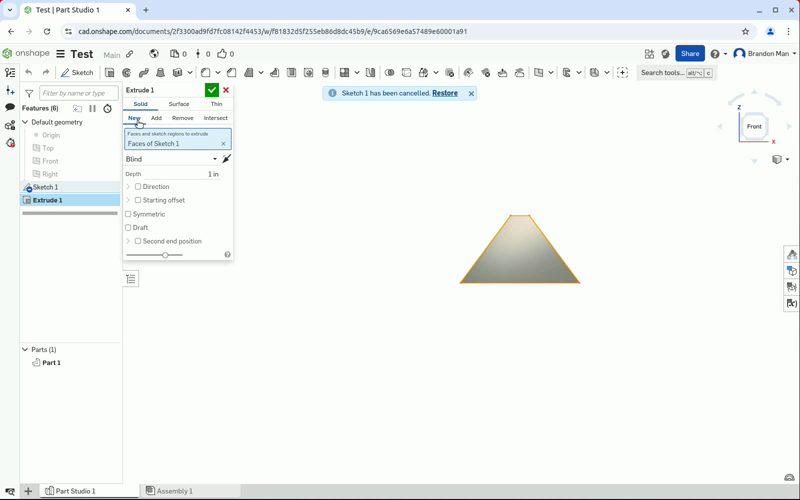
key(tab, 4)
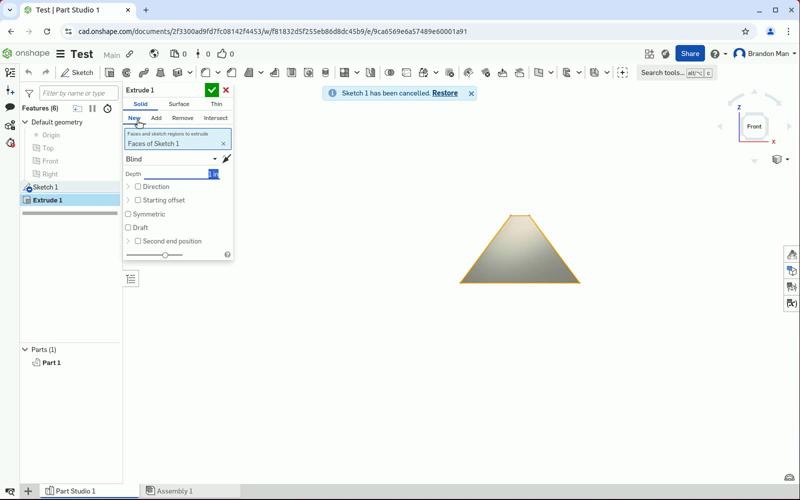
text(0.963)
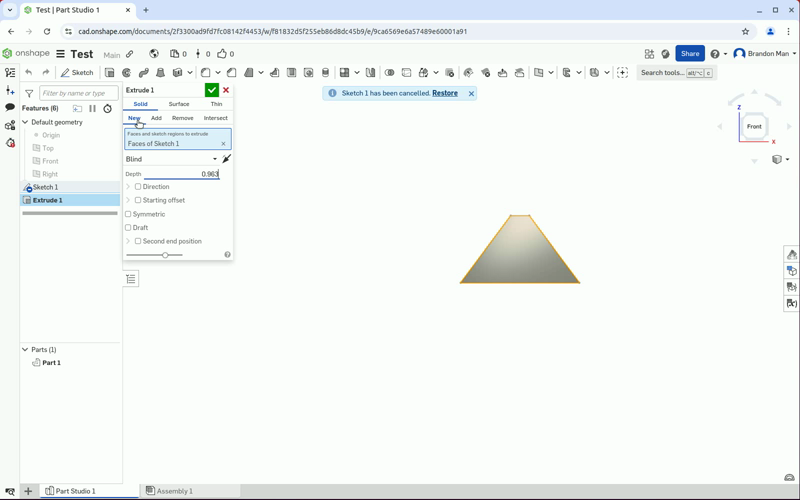
key(enter)
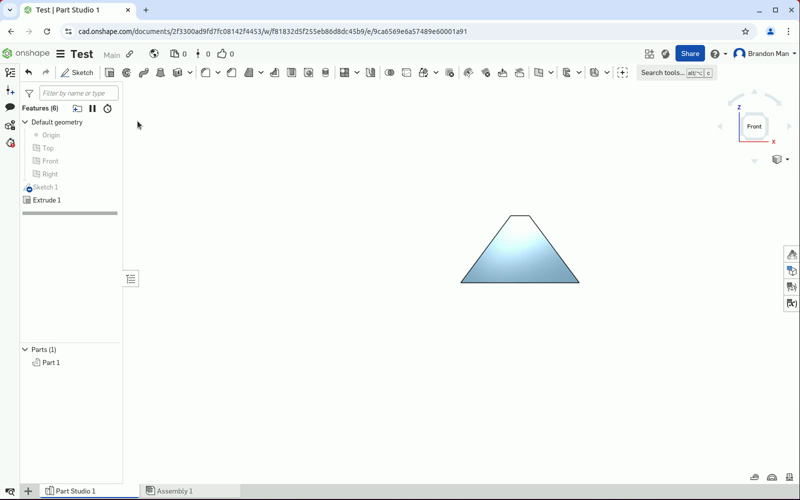
key(shift+h)
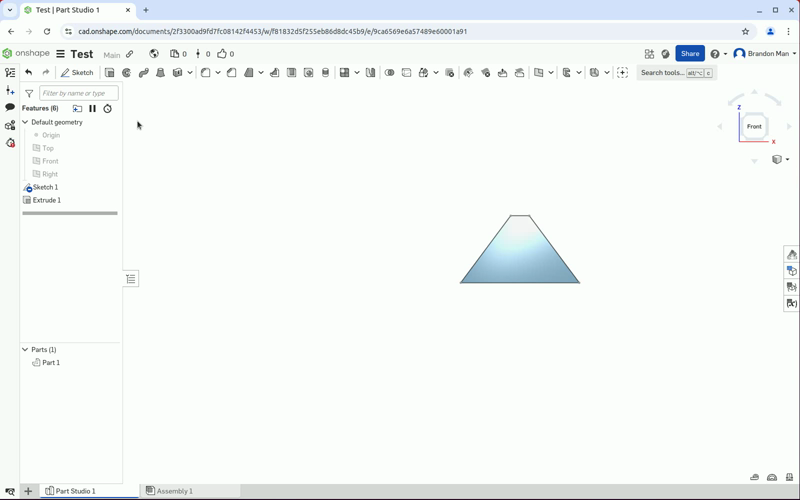
key(shift+h)
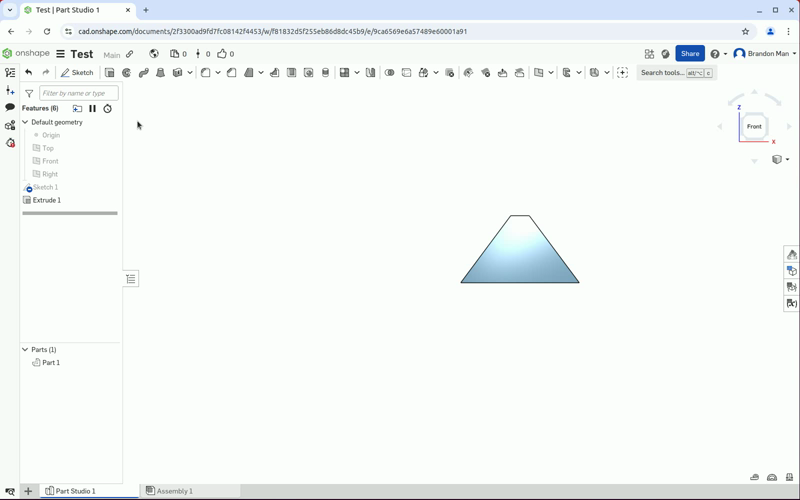
mouse_move(73, 189)
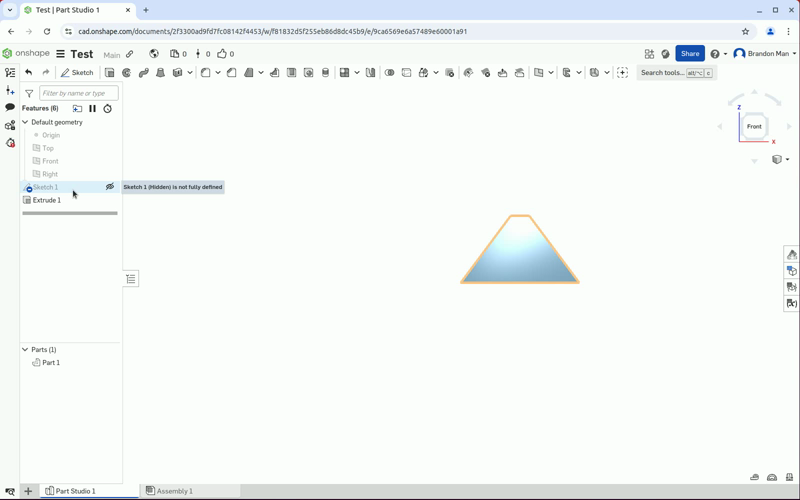
click(73, 189)
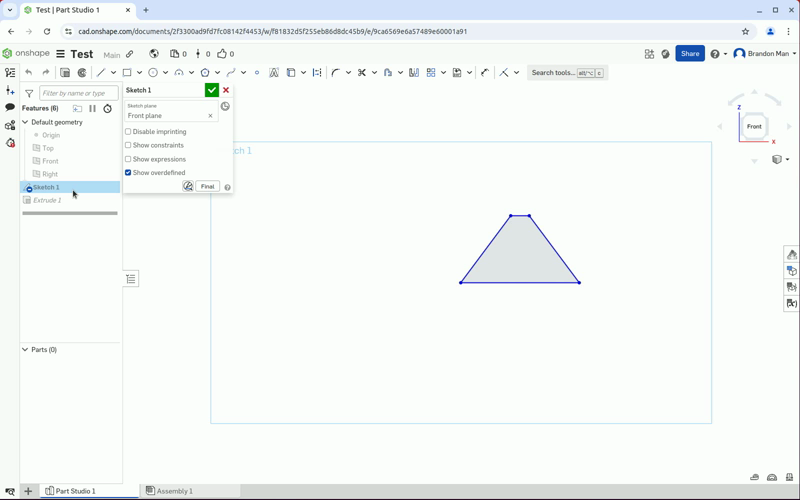
mouse_move(229, 92)
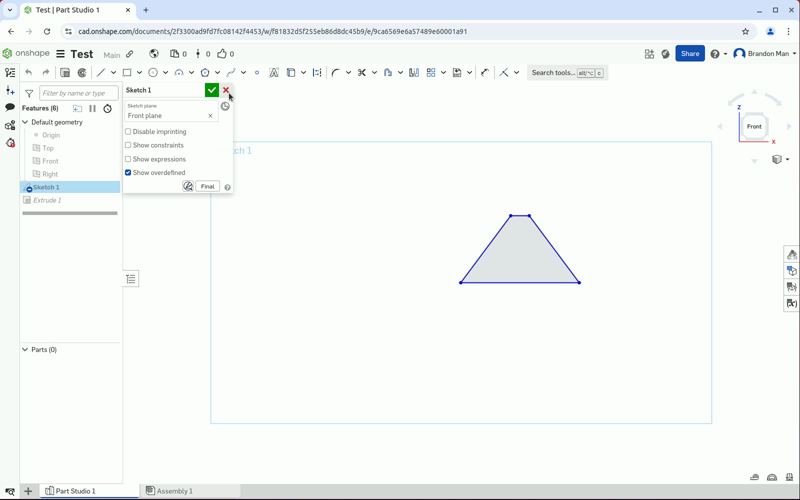
click(229, 92)
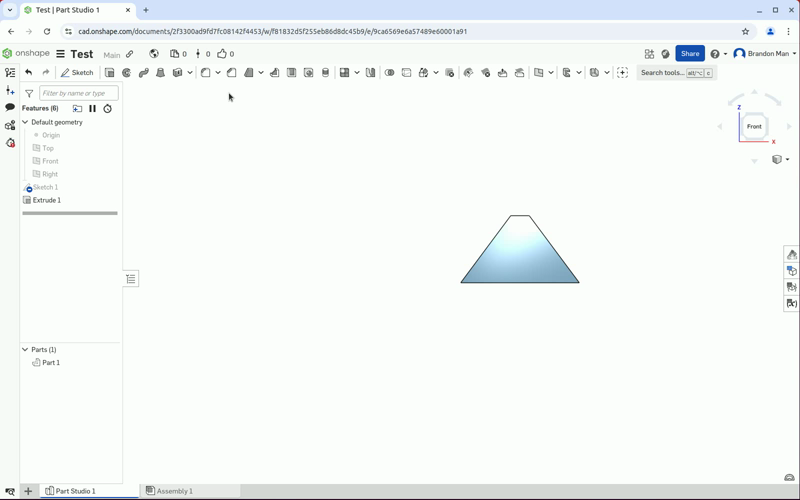
mouse_move(541, 75)
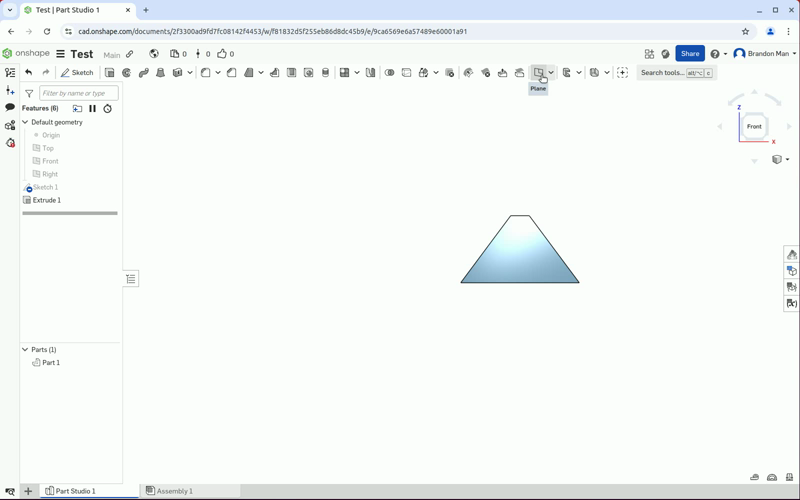
click(541, 75)
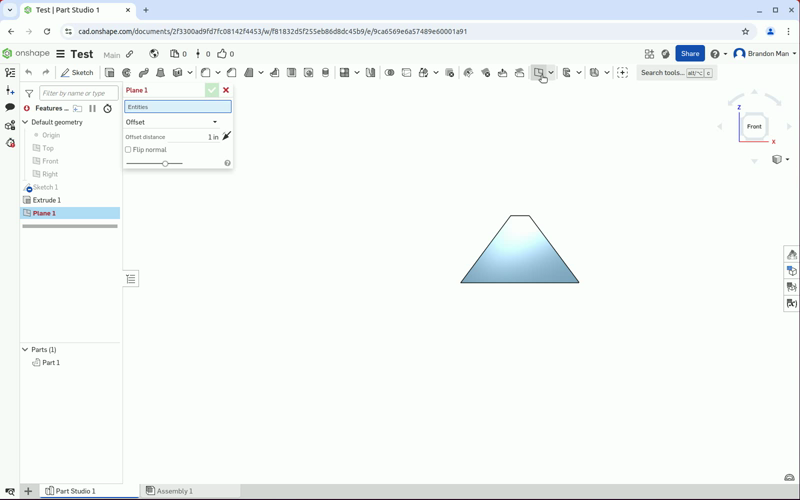
mouse_move(73, 163)
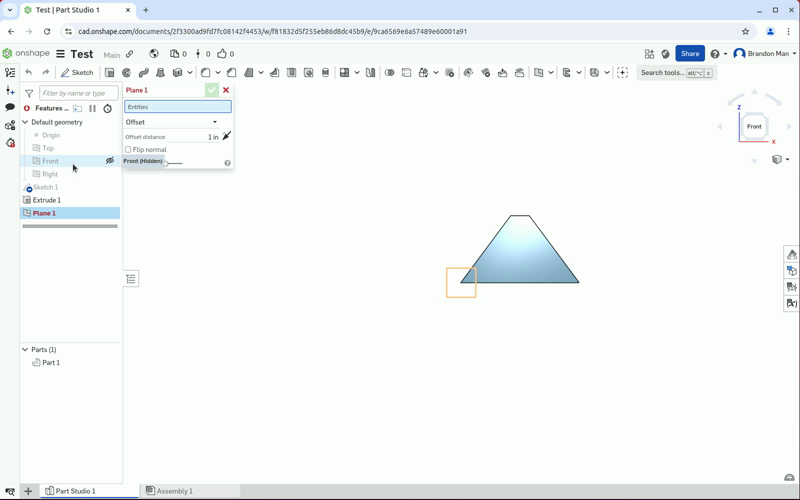
click(73, 163)
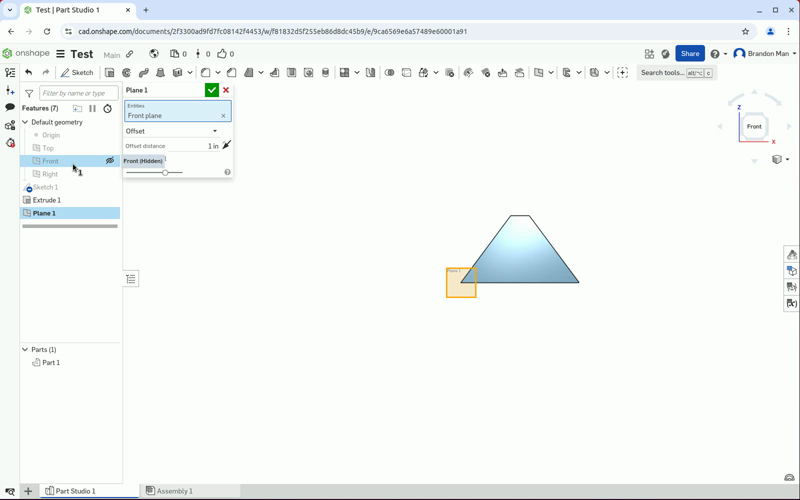
key(tab, 2)
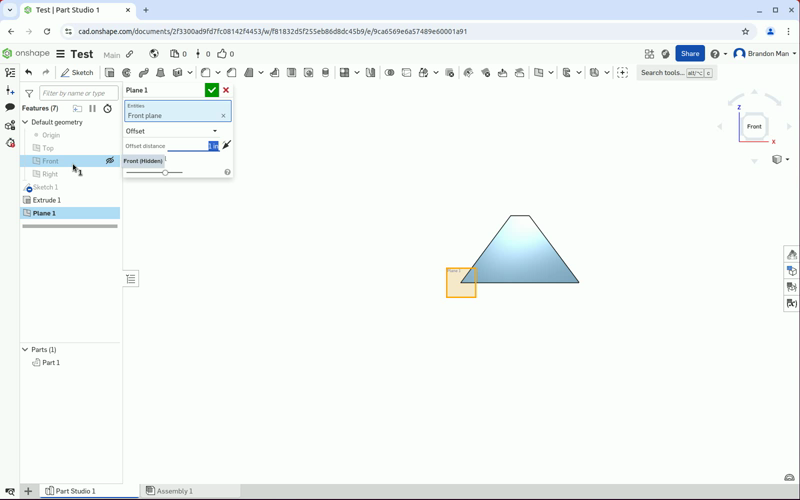
text(0.955)
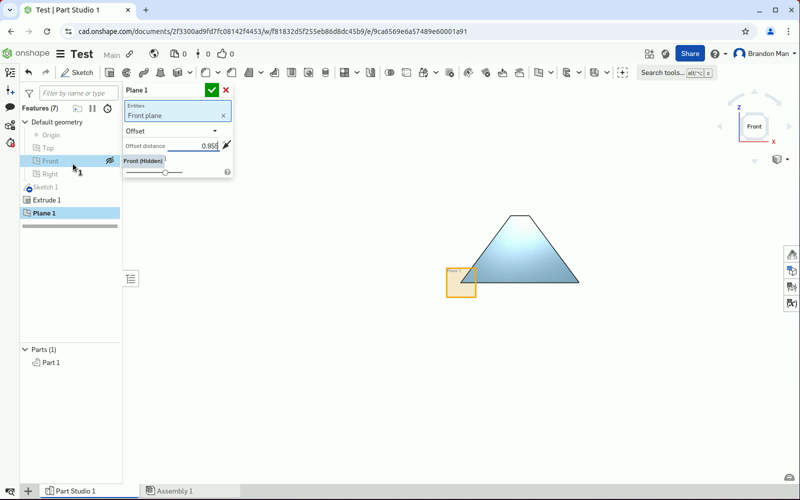
key(enter, 2)
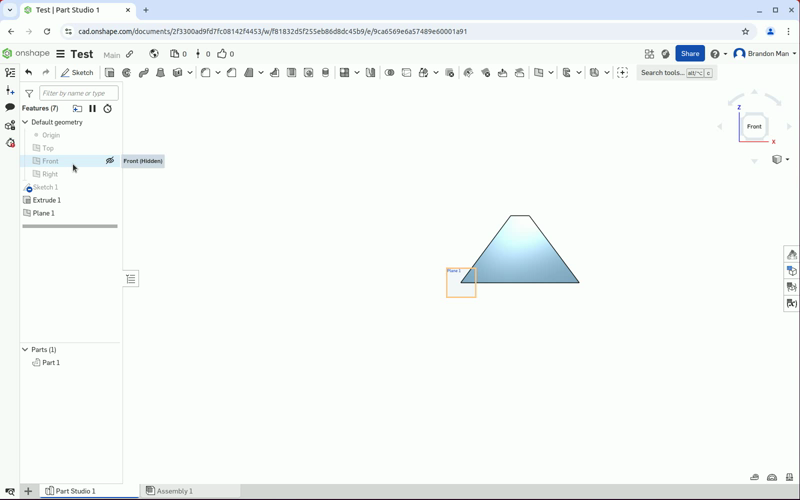
key(shift+s)
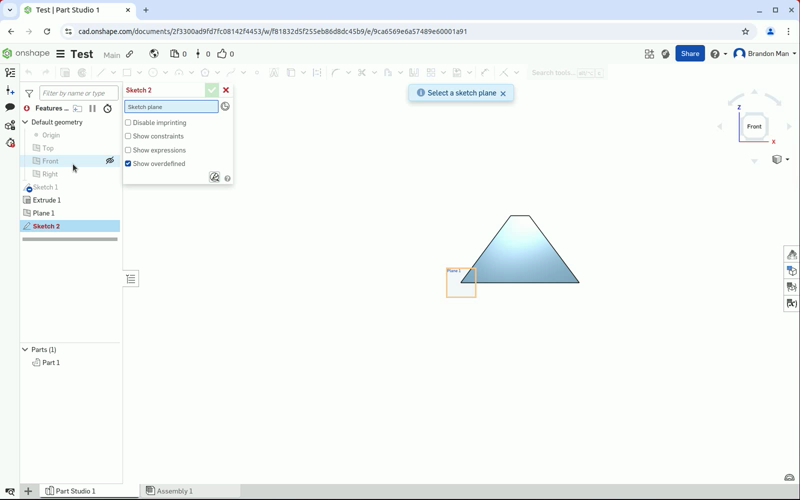
mouse_move(73, 215)
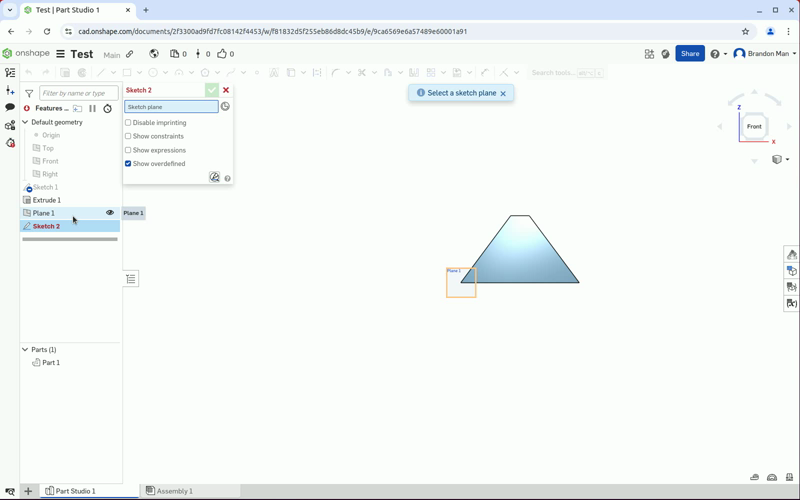
click(73, 215)
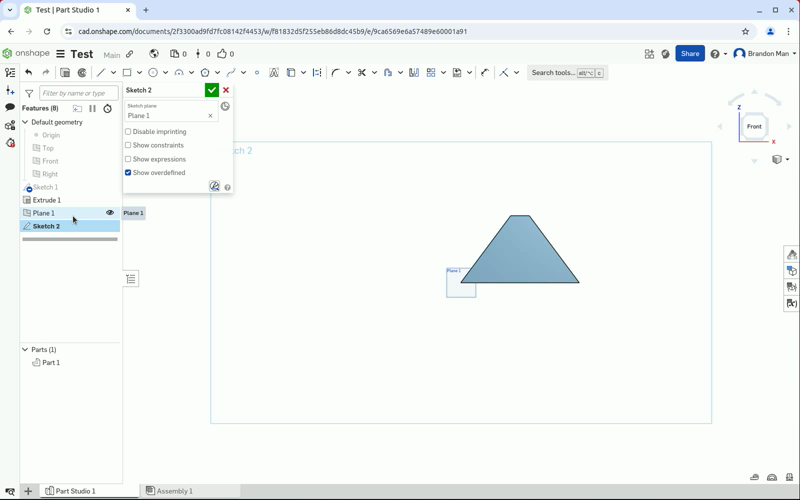
mouse_move(73, 352)
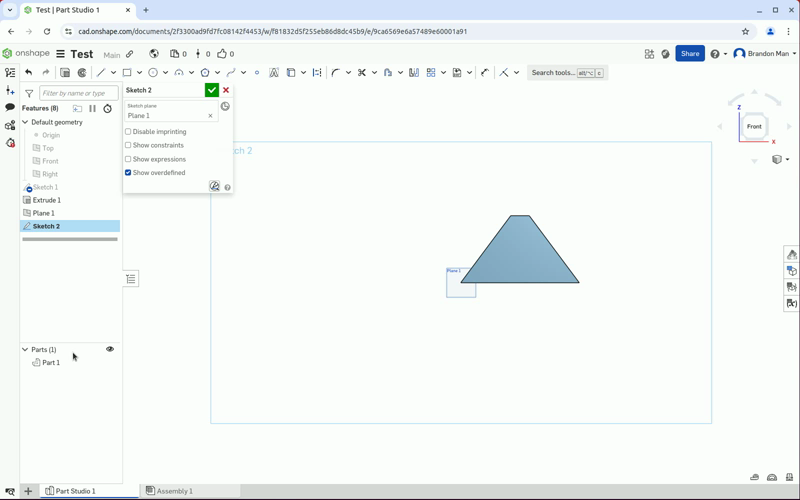
key(y)
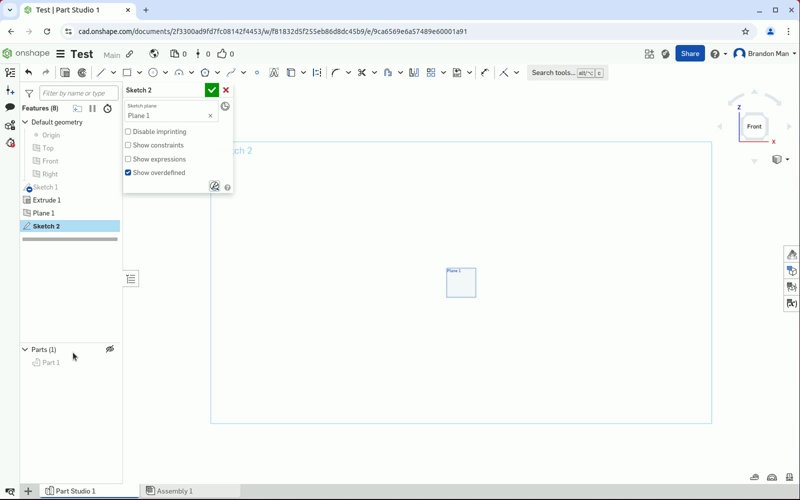
key(l)
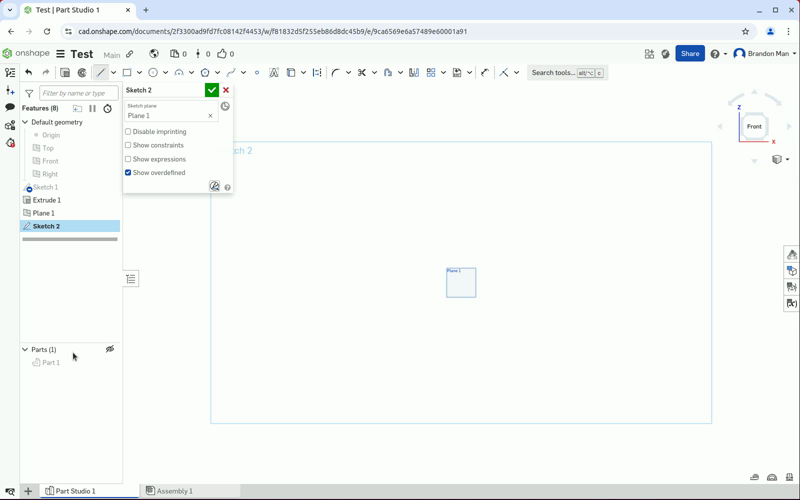
key_down(shift)
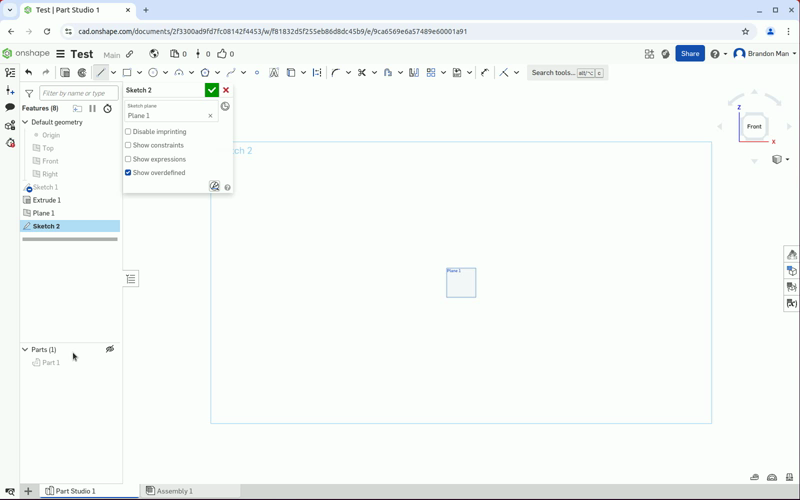
mouse_move(524, 215)
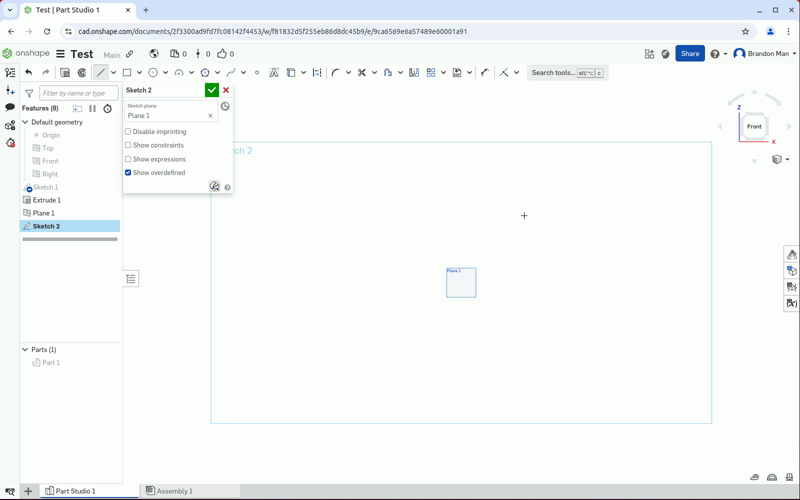
click(524, 215)
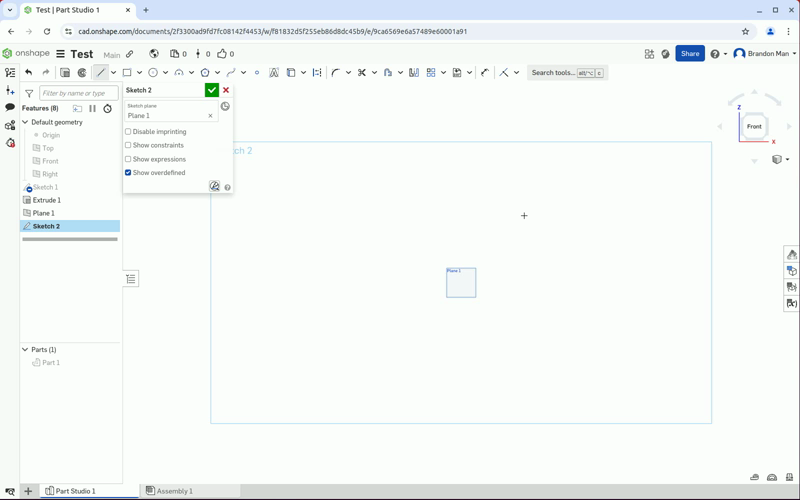
key_up(shift)
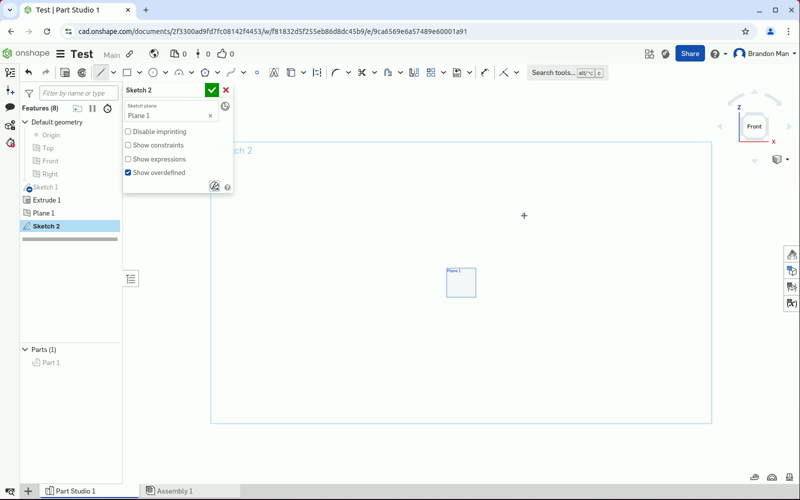
key_down(shift)
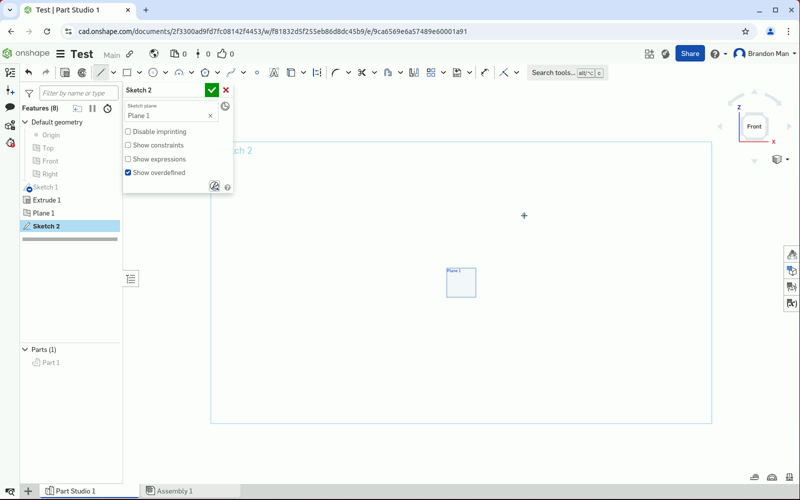
mouse_move(573, 283)
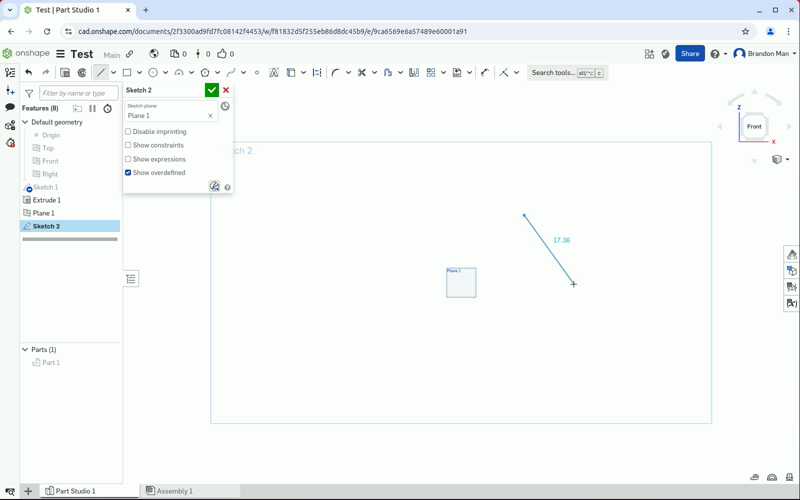
click(573, 283)
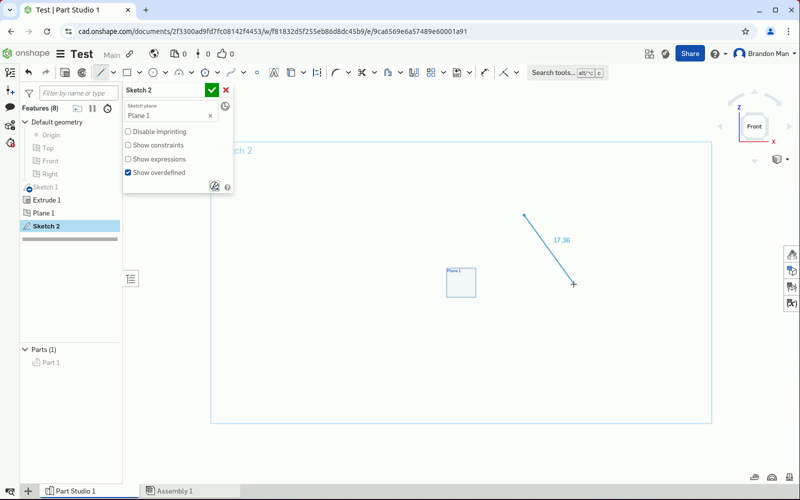
key_up(shift)
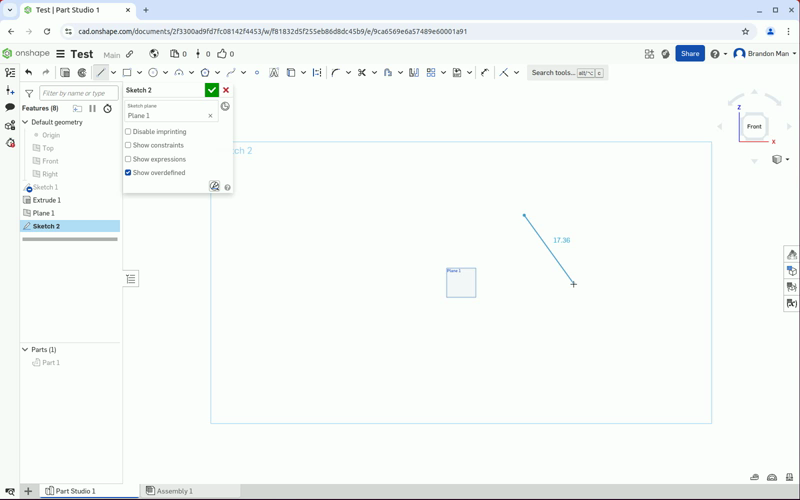
key_down(shift)
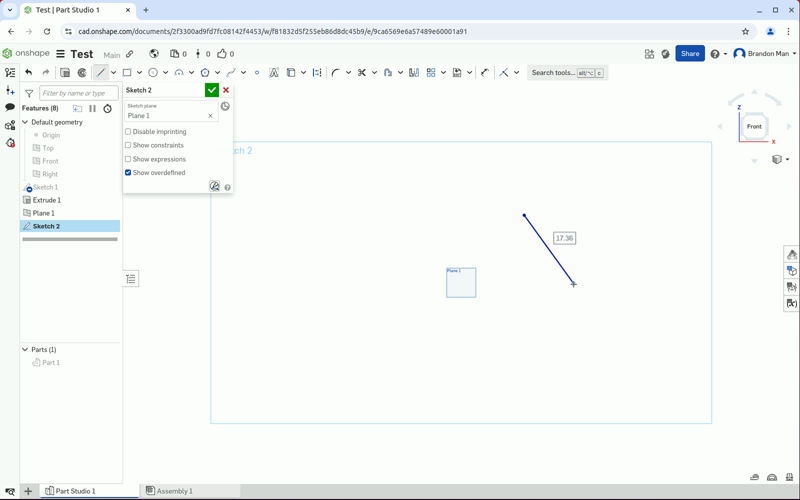
mouse_move(589, 283)
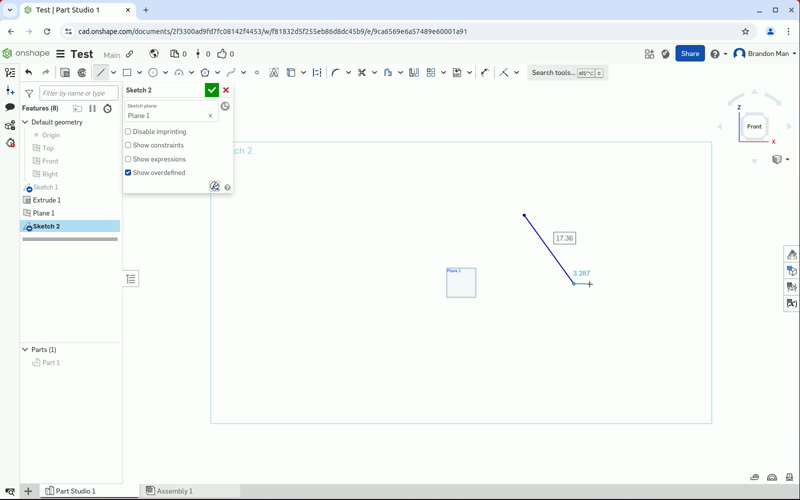
mouse_move(579, 283)
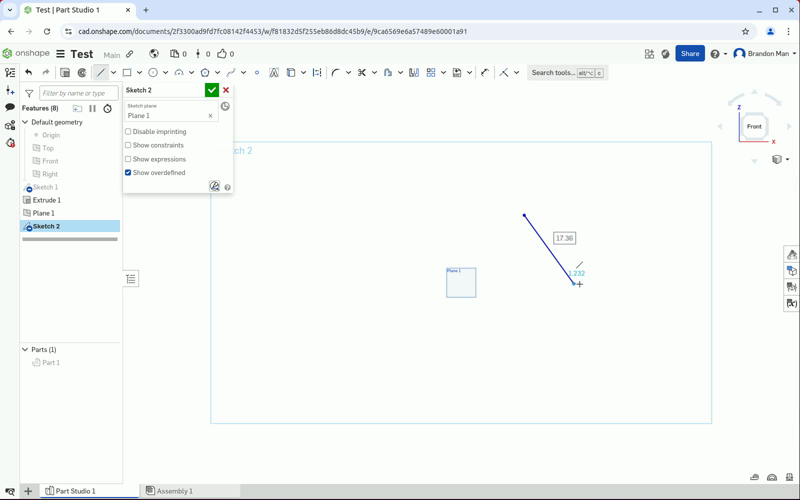
scroll(6)
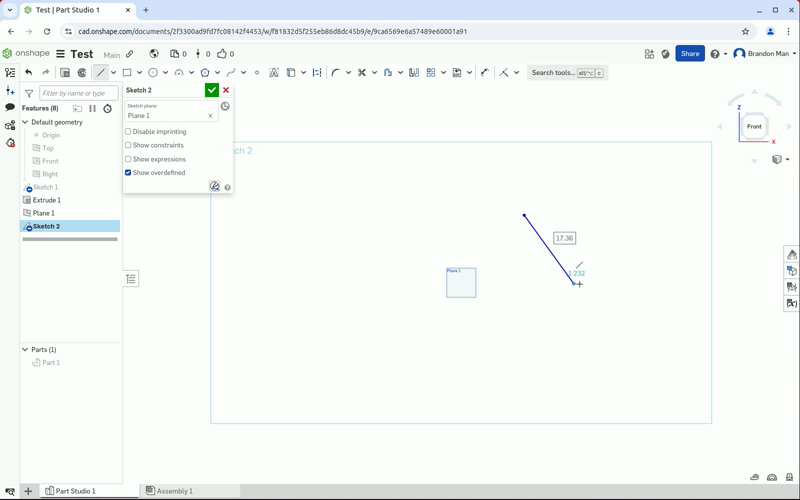
scroll(6)
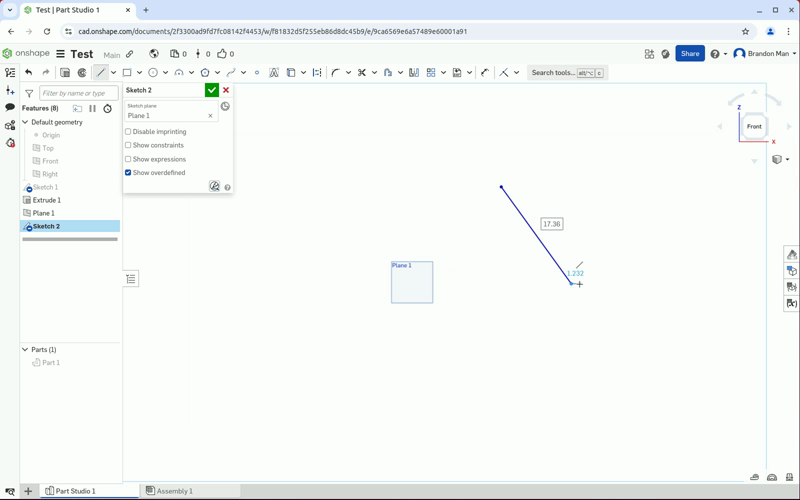
scroll(6)
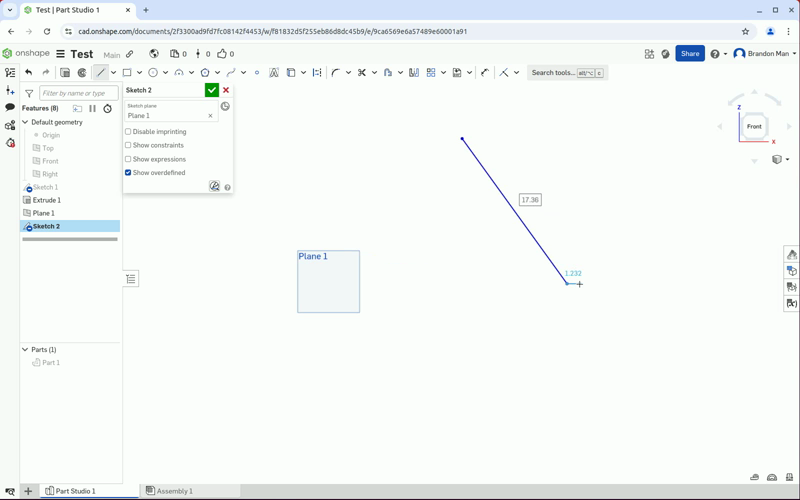
scroll(6)
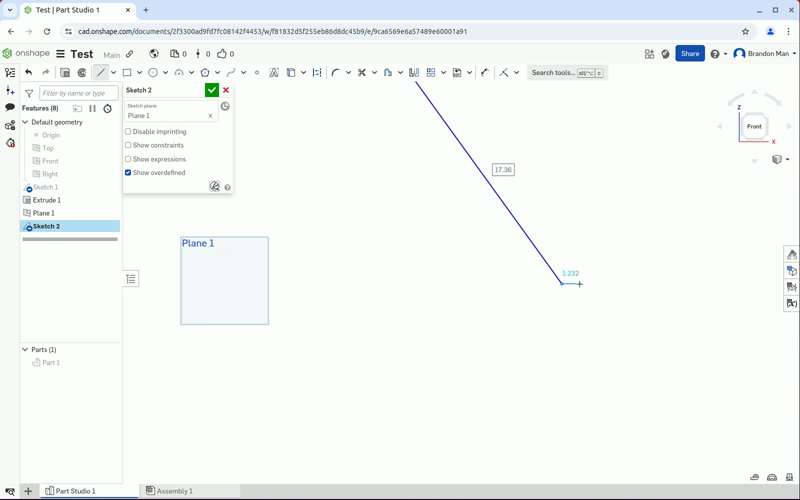
scroll(6)
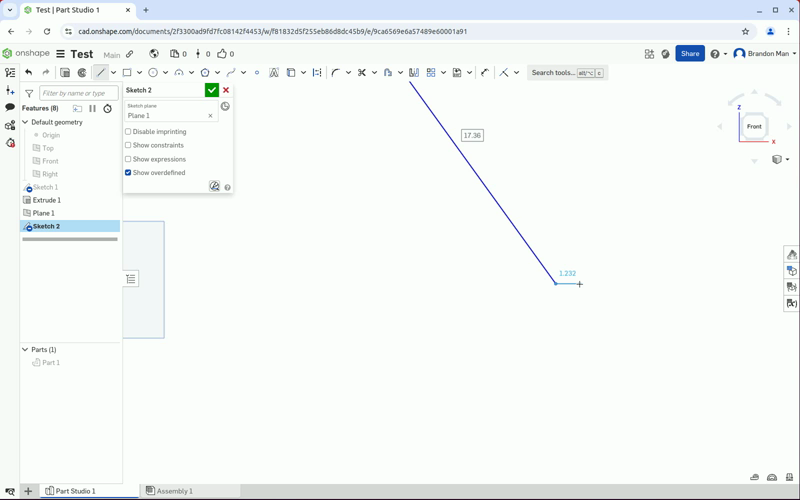
scroll(6)
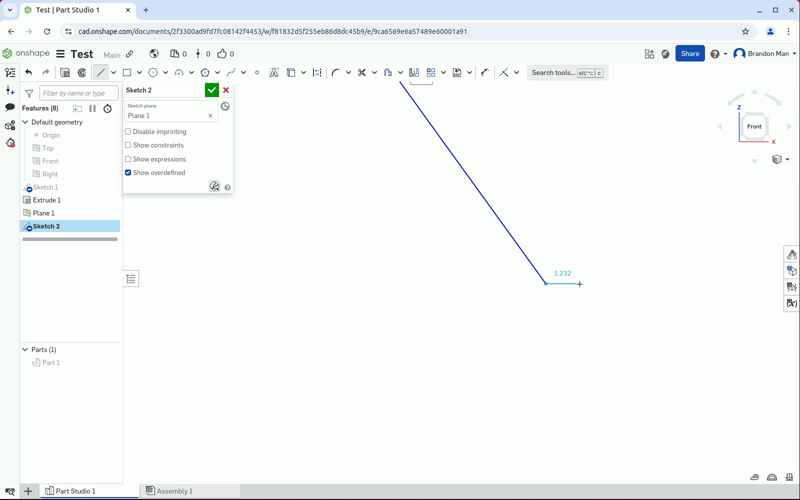
scroll(6)
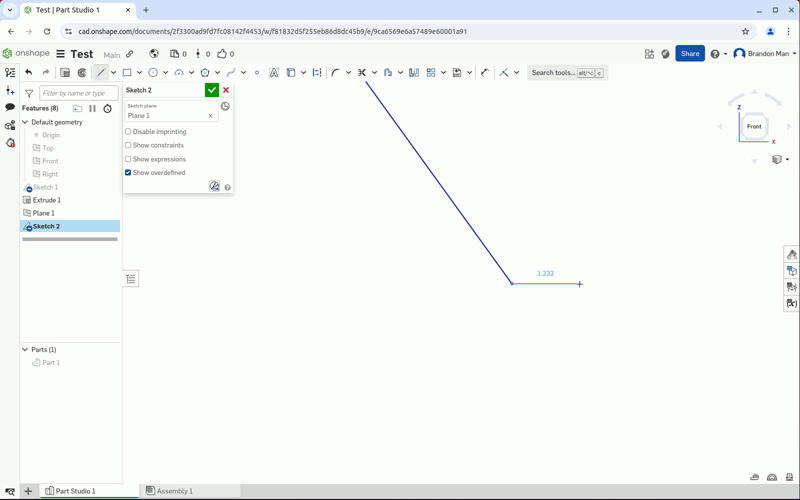
click(579, 283)
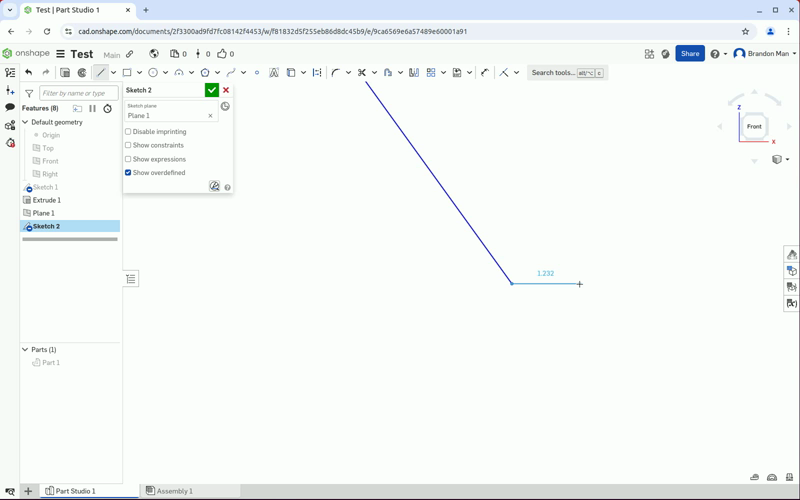
scroll(-6)
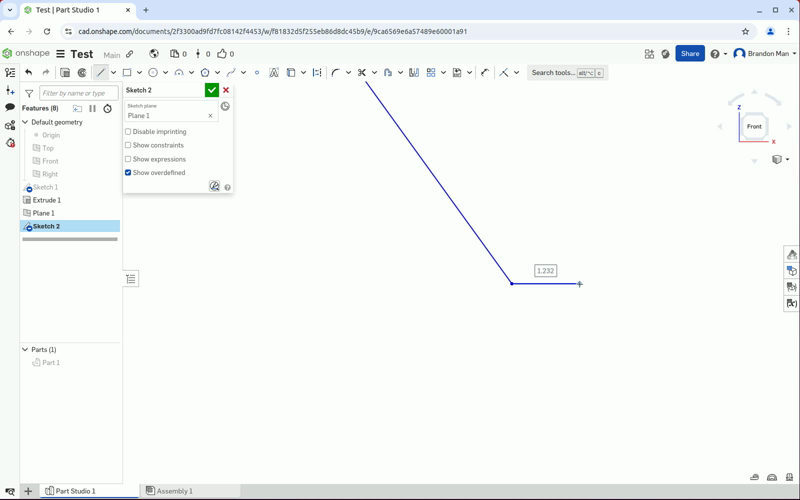
scroll(-6)
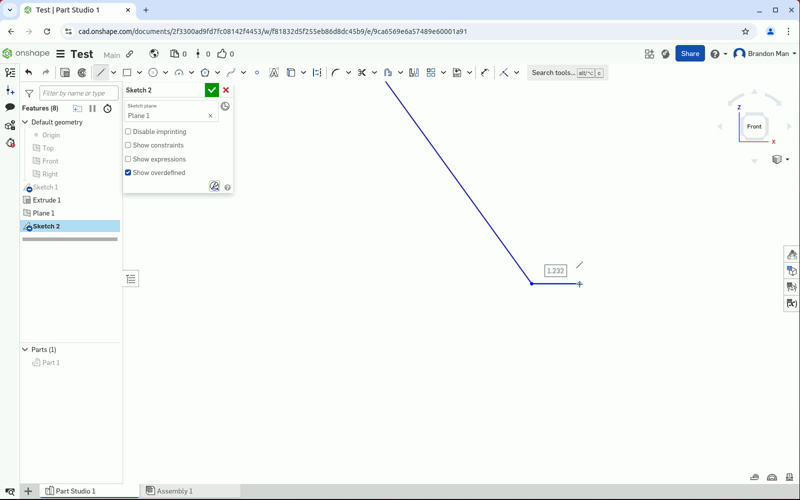
scroll(-6)
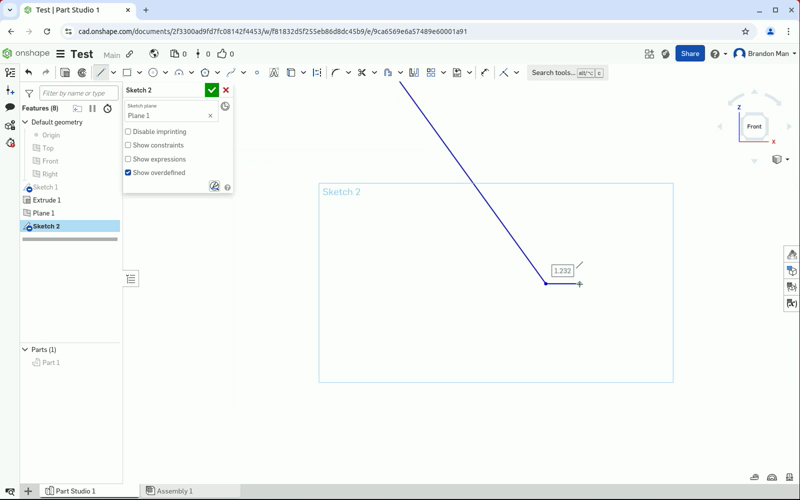
scroll(-6)
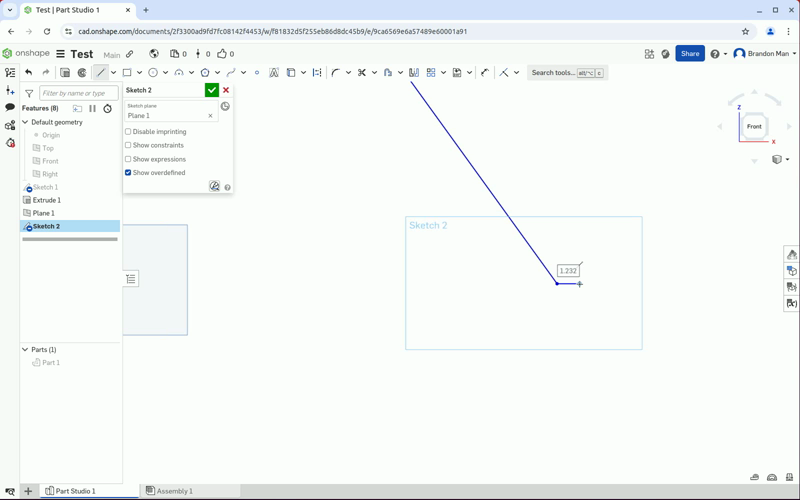
scroll(-6)
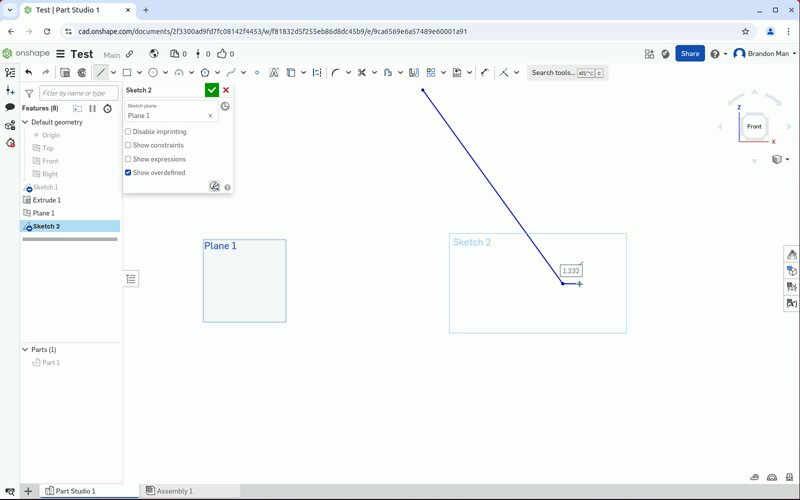
scroll(-6)
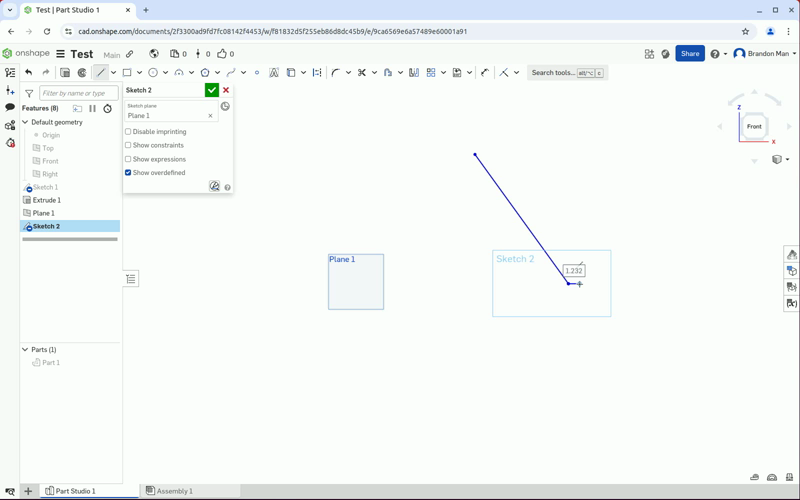
scroll(-6)
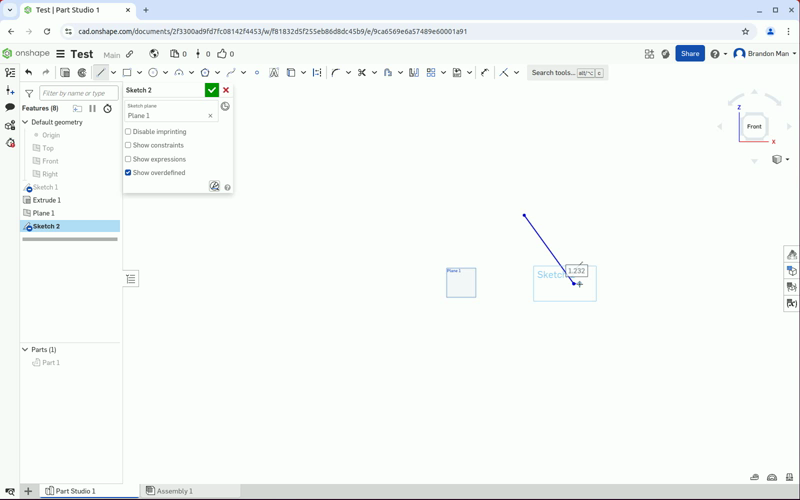
key_up(shift)
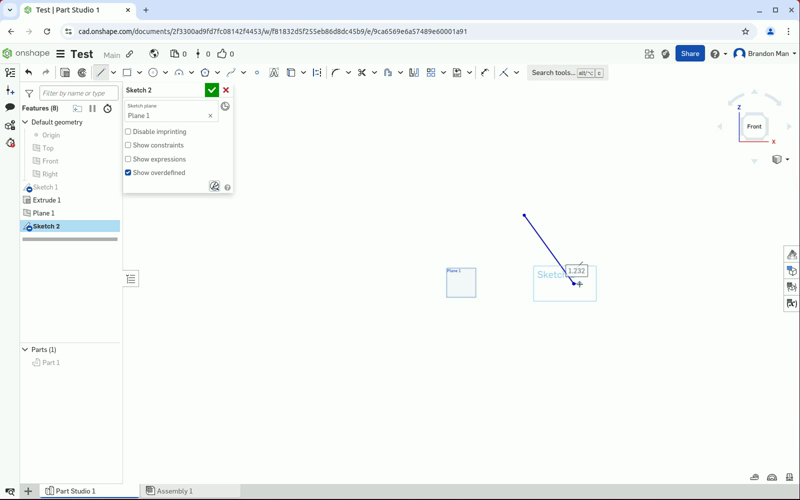
key_down(shift)
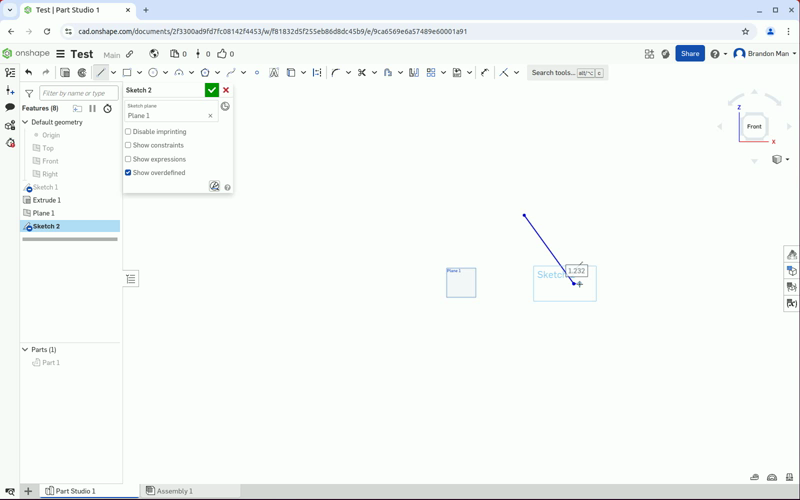
mouse_move(529, 215)
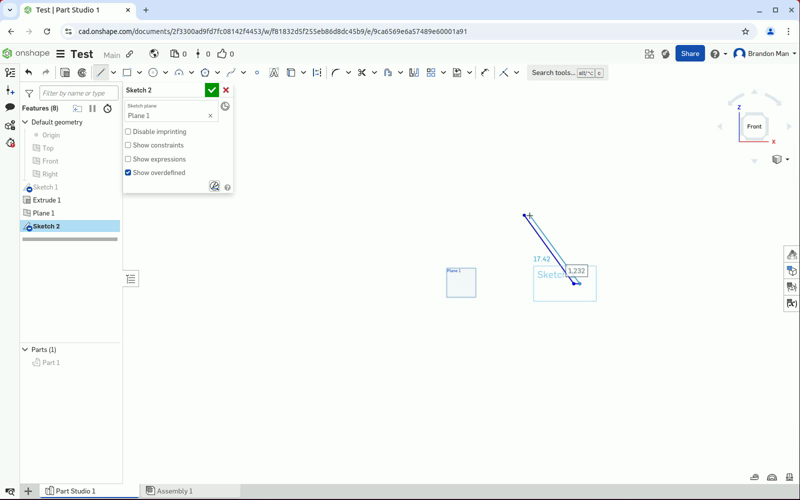
click(529, 215)
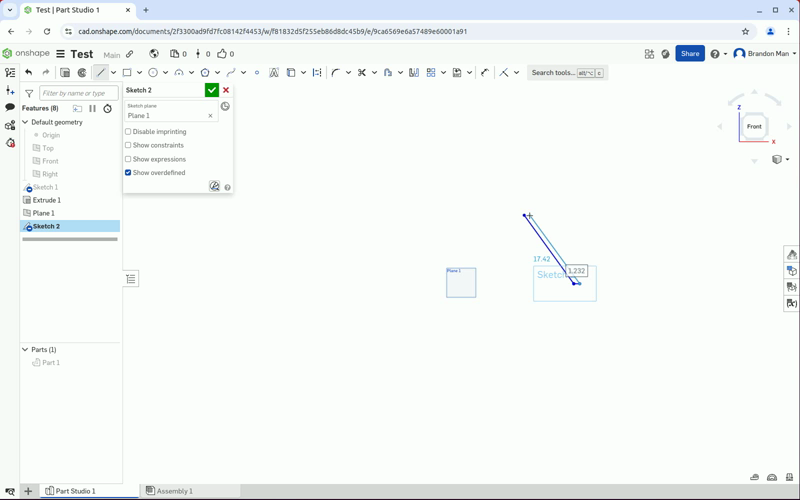
key_up(shift)
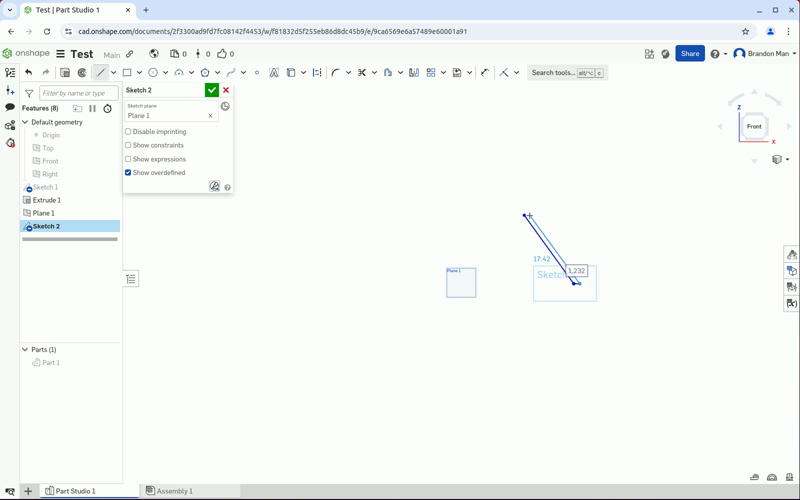
mouse_move(559, 215)
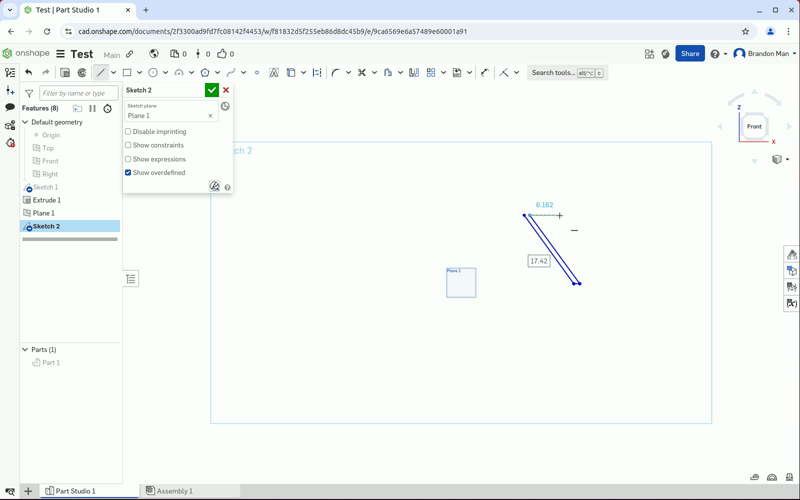
key_down(shift)
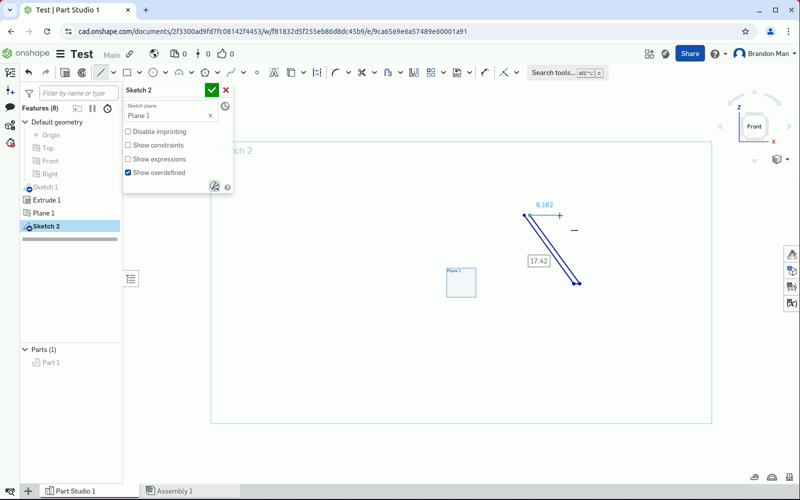
mouse_move(524, 215)
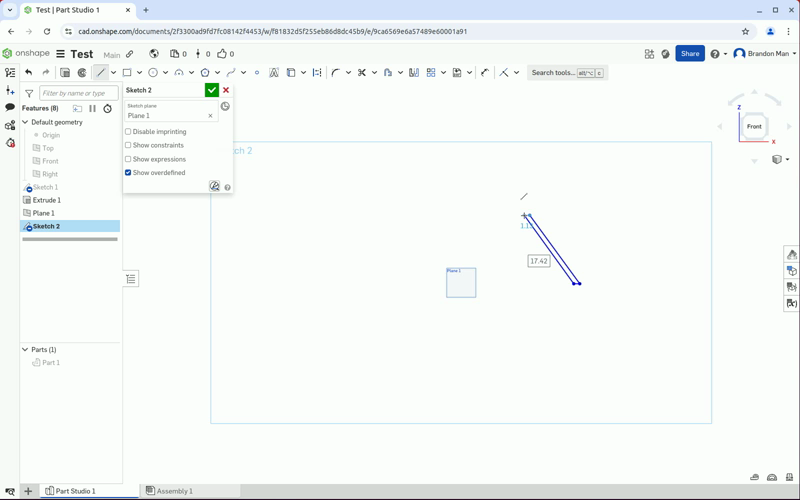
scroll(6)
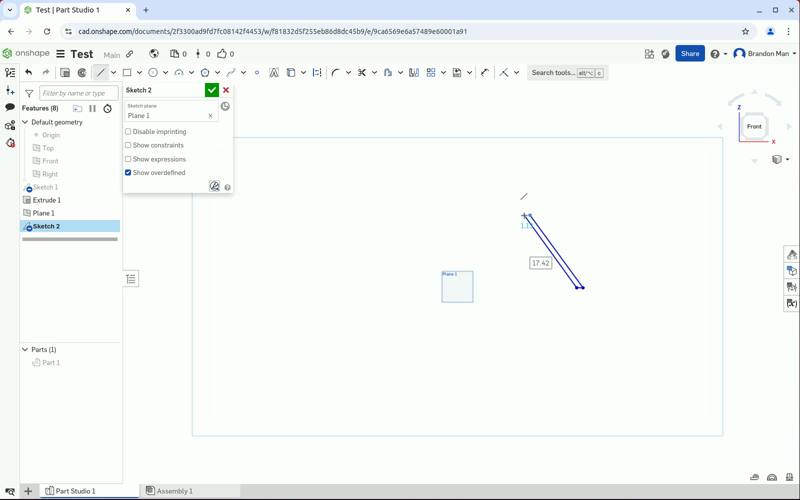
scroll(6)
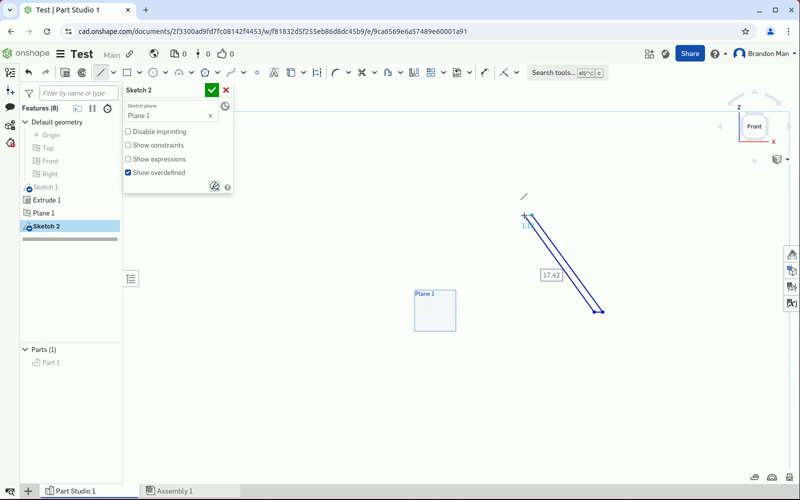
scroll(6)
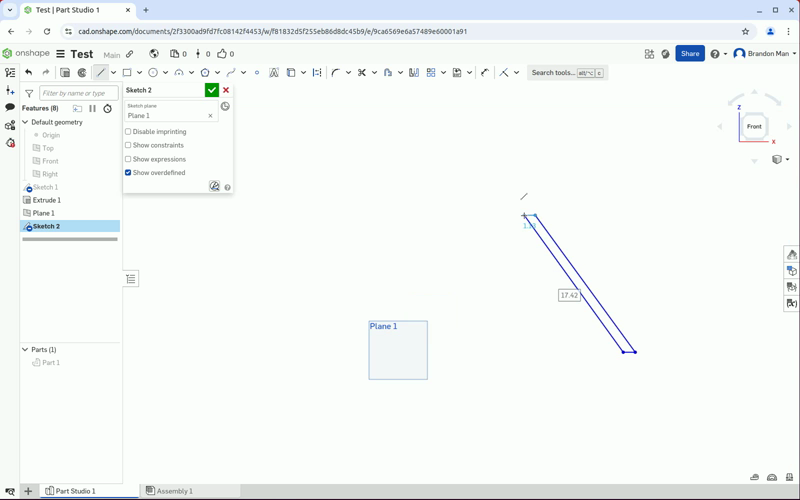
scroll(6)
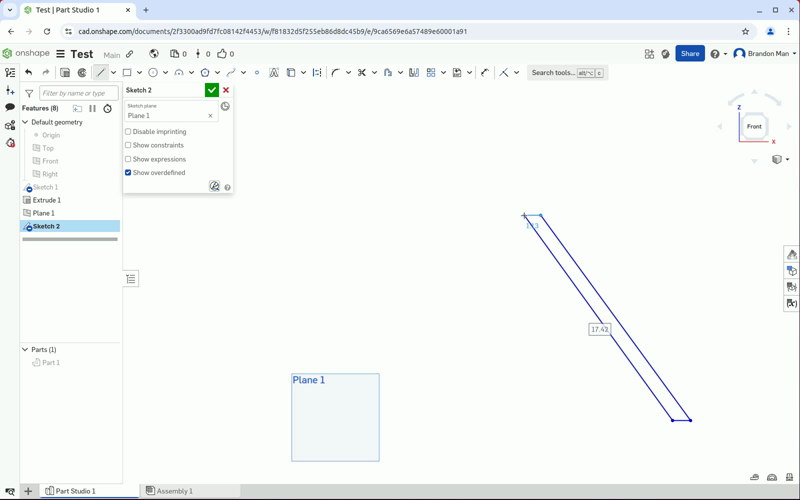
scroll(6)
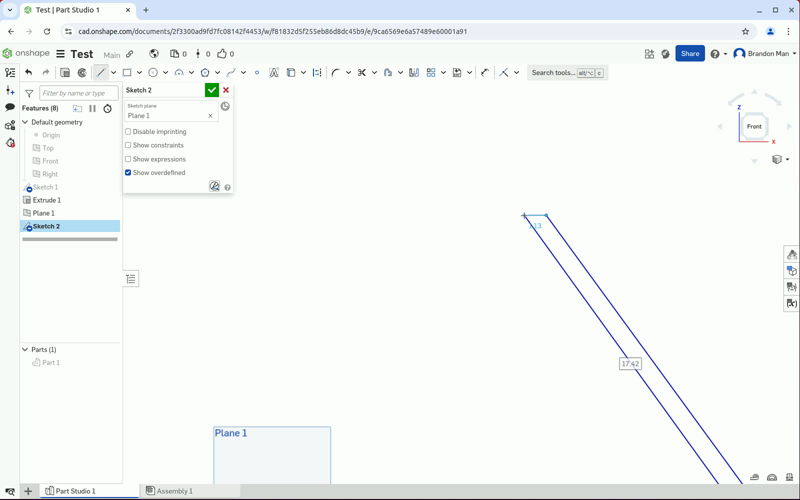
scroll(6)
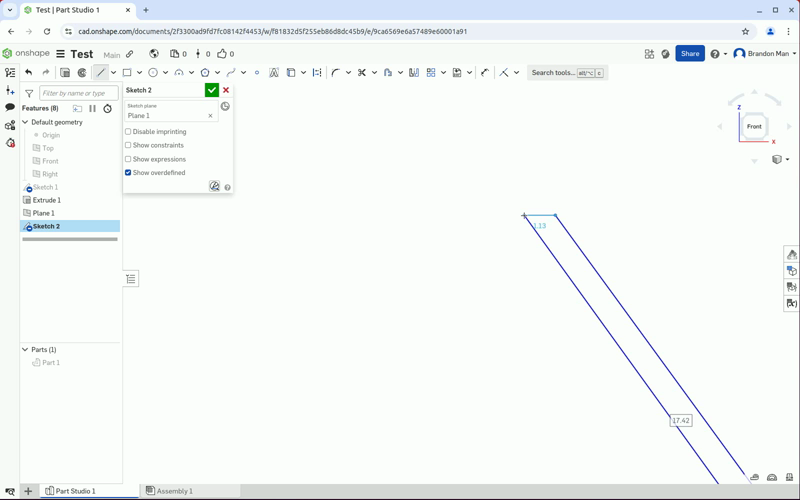
scroll(6)
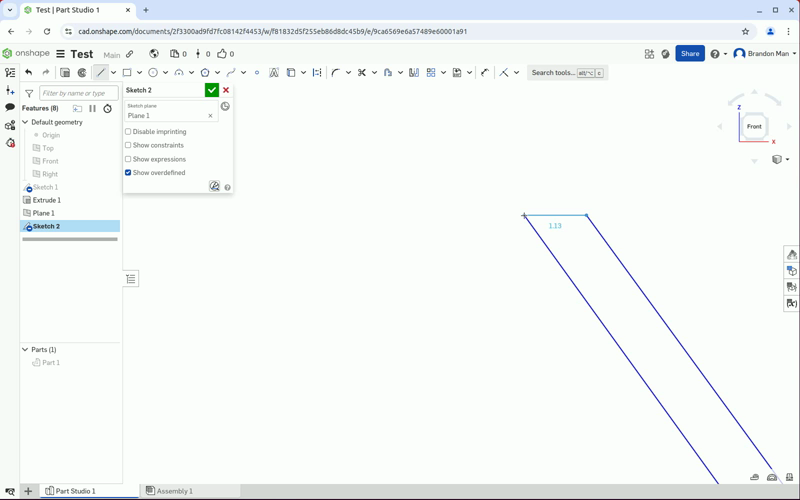
key_up(shift)
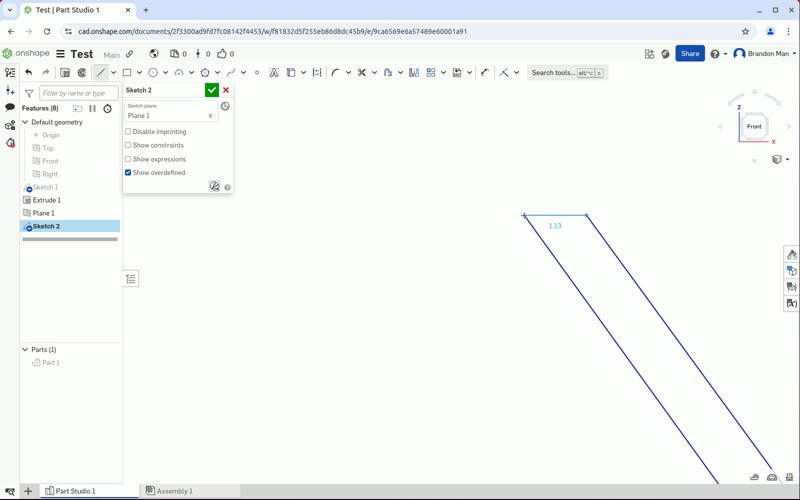
click(524, 215)
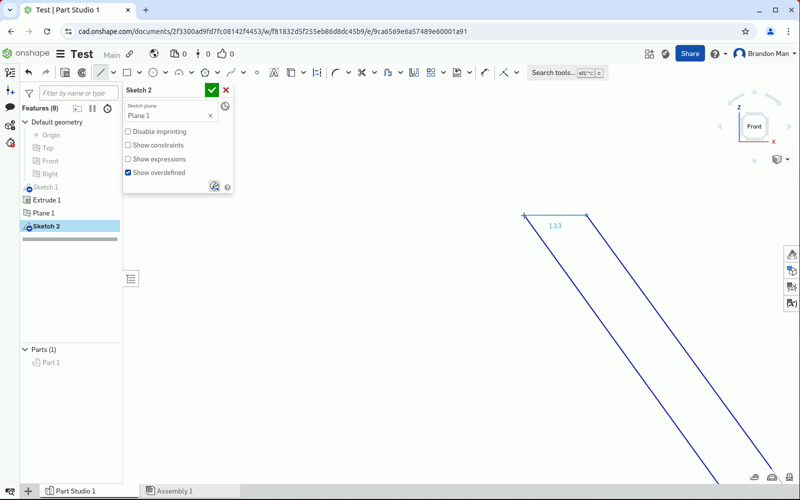
scroll(-6)
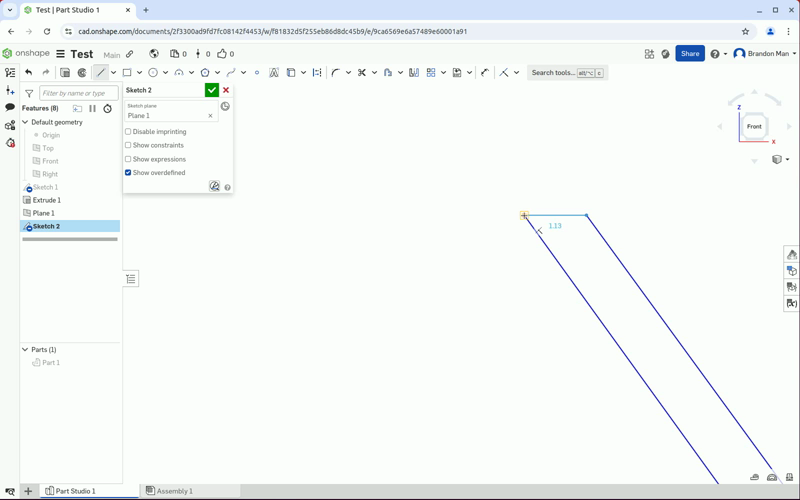
scroll(-6)
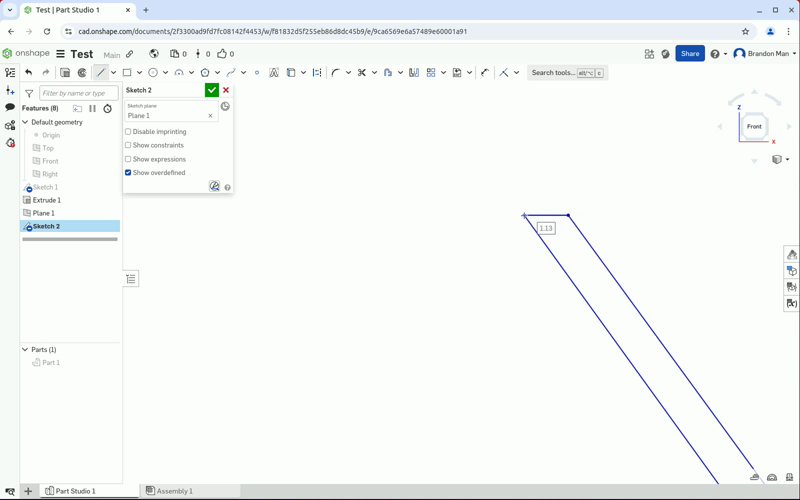
scroll(-6)
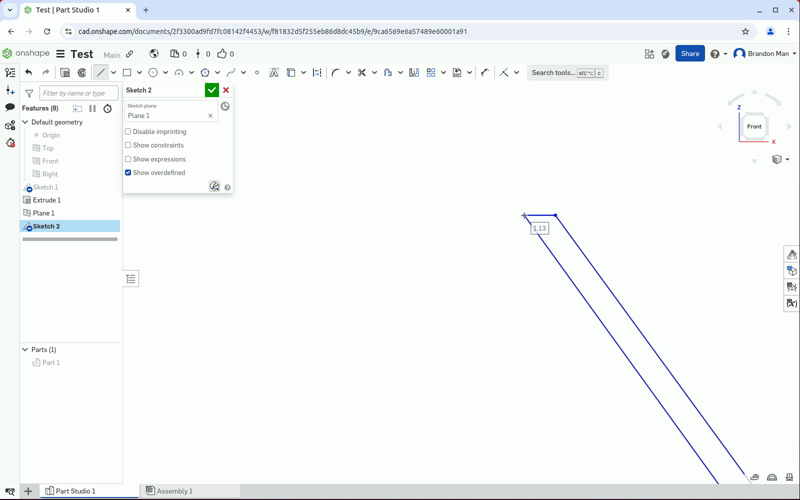
scroll(-6)
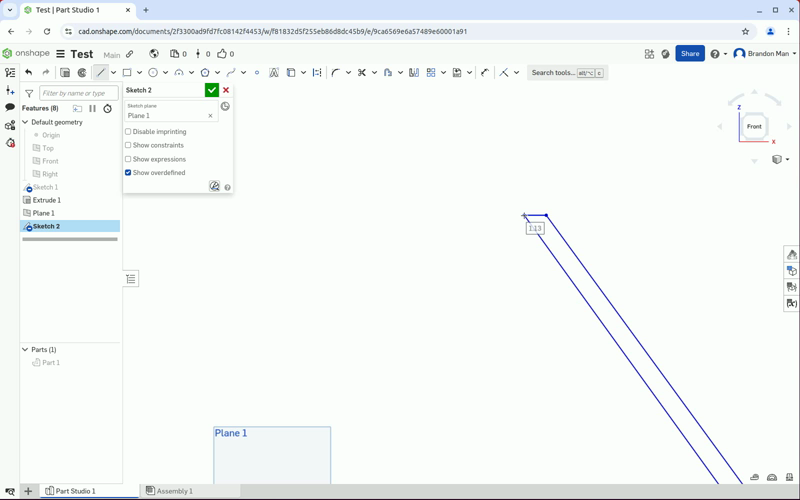
scroll(-6)
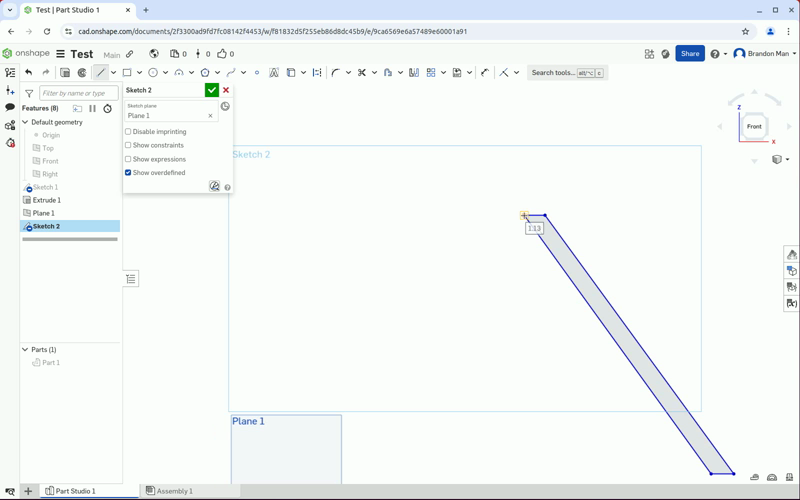
scroll(-6)
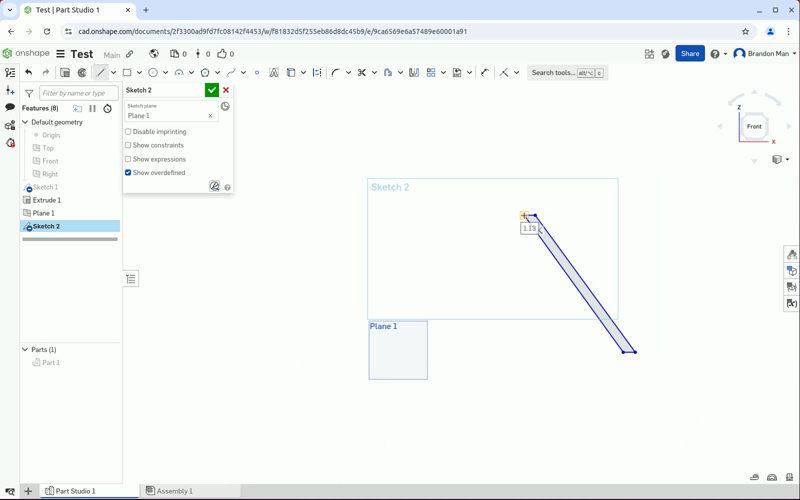
scroll(-6)
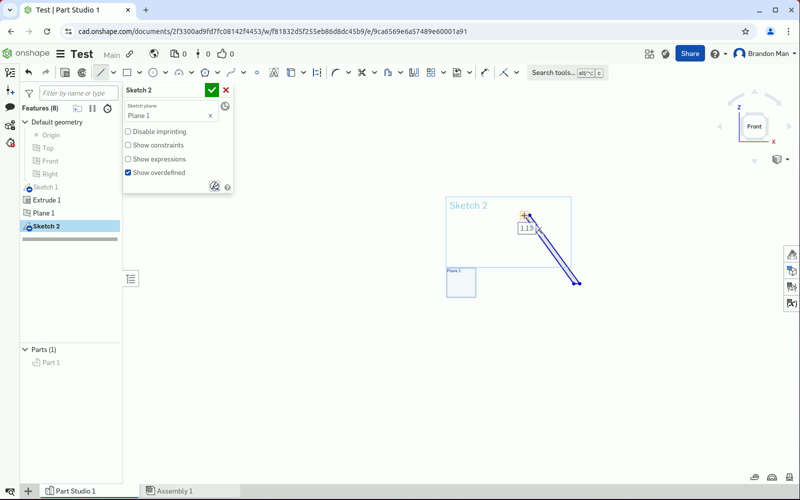
key(esc)
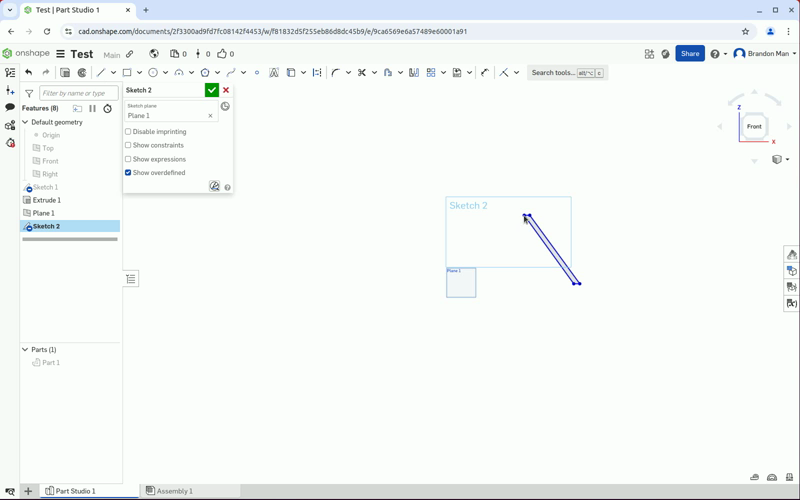
mouse_move(539, 233)
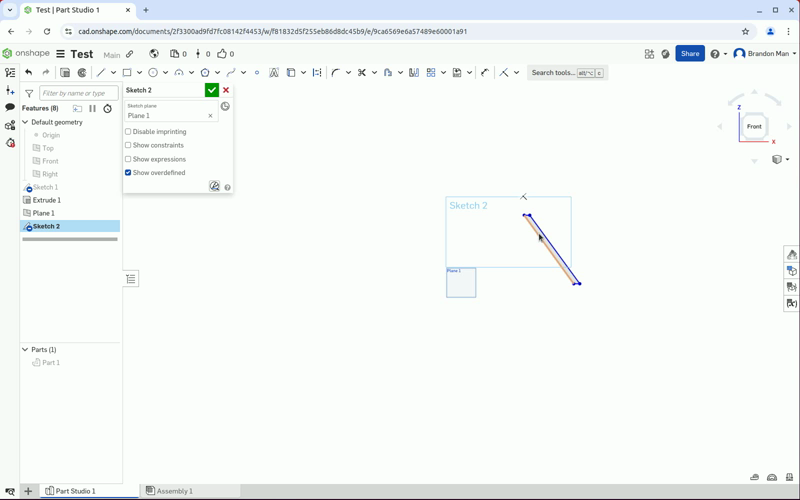
scroll(6)
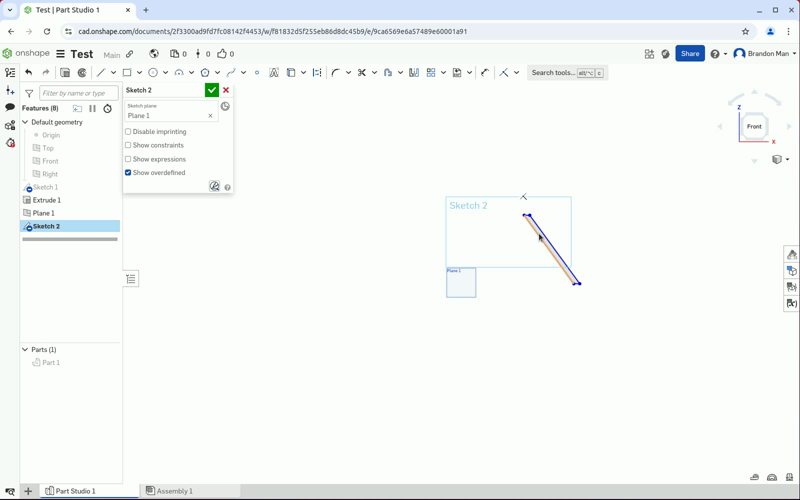
scroll(6)
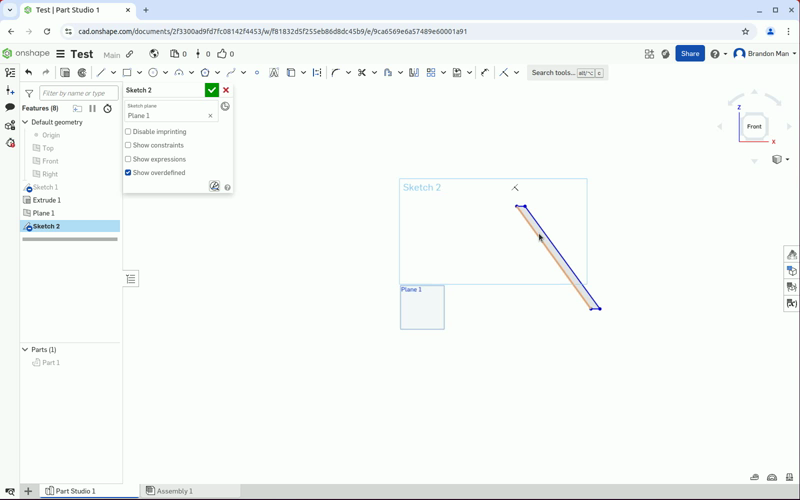
scroll(6)
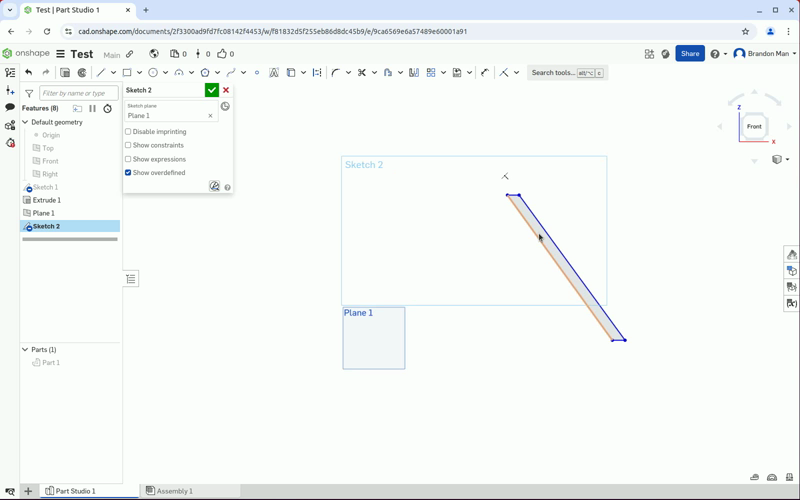
scroll(6)
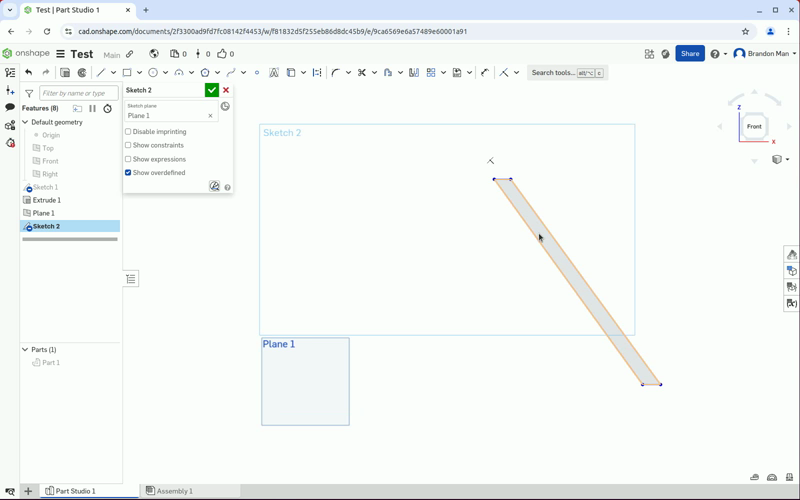
scroll(6)
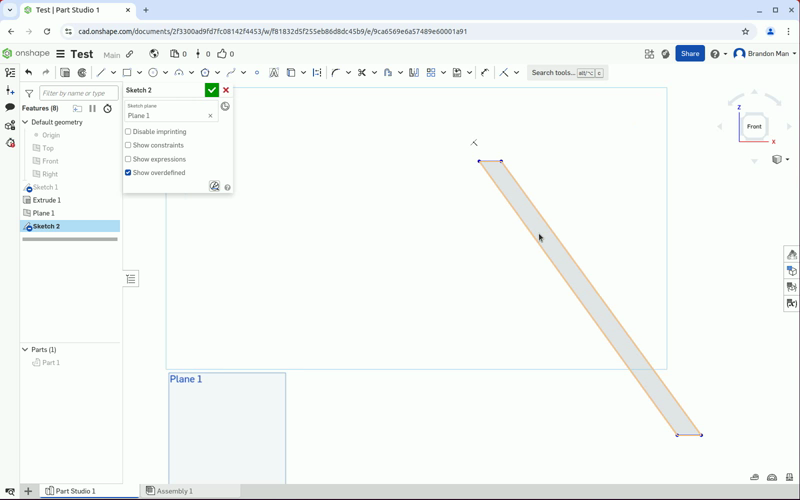
scroll(6)
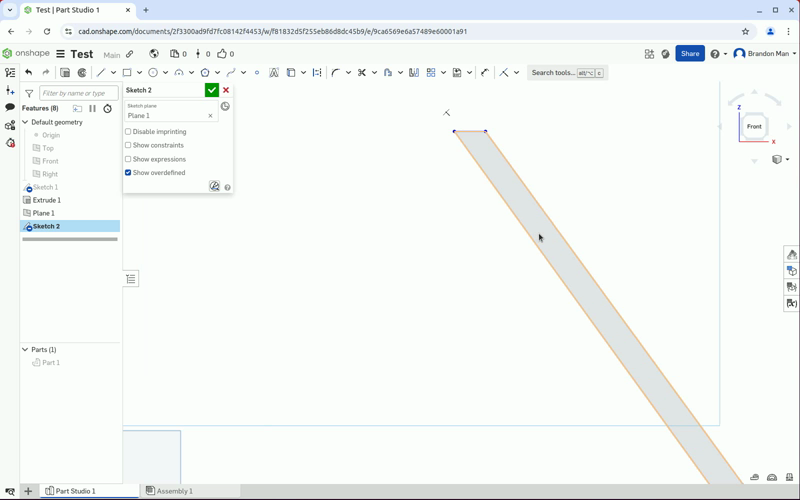
scroll(6)
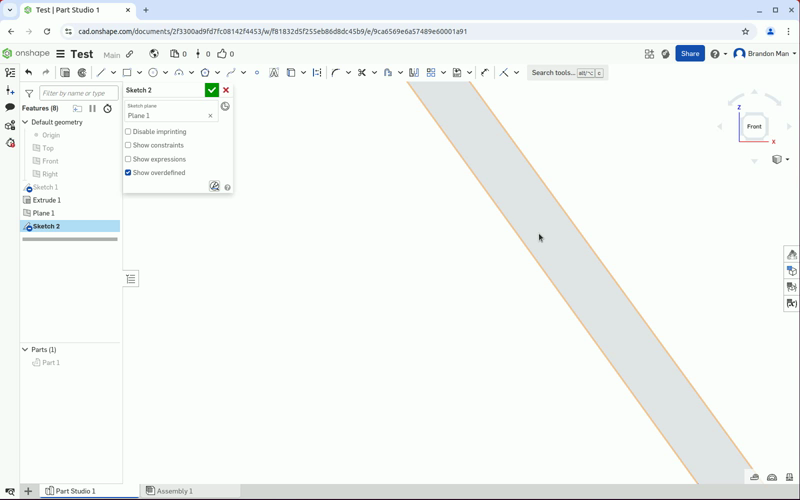
click(539, 233)
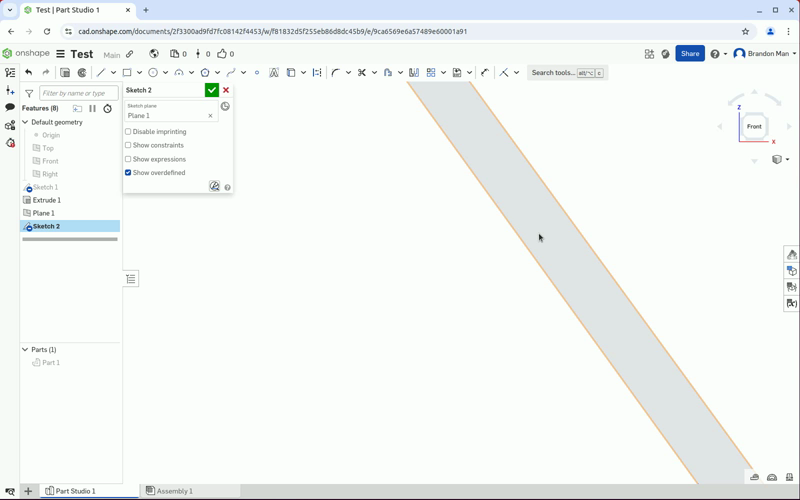
scroll(-6)
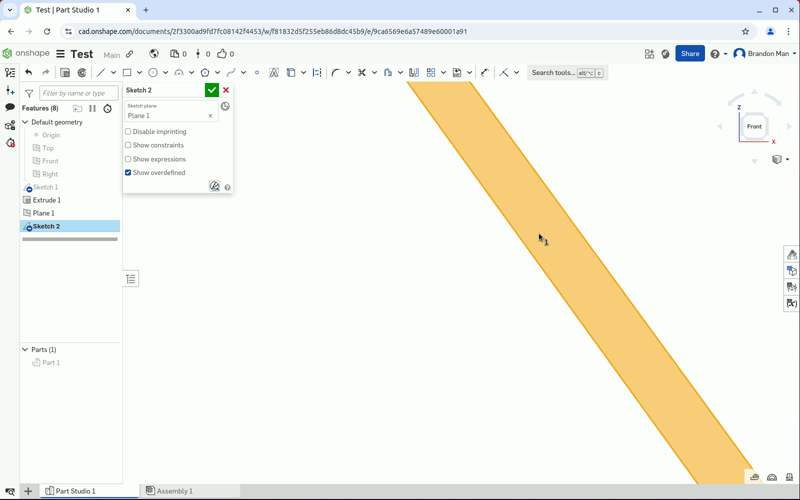
scroll(-6)
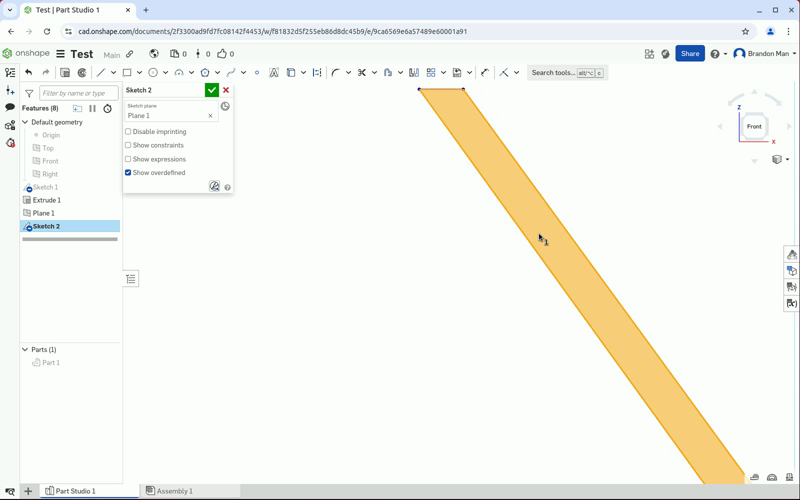
scroll(-6)
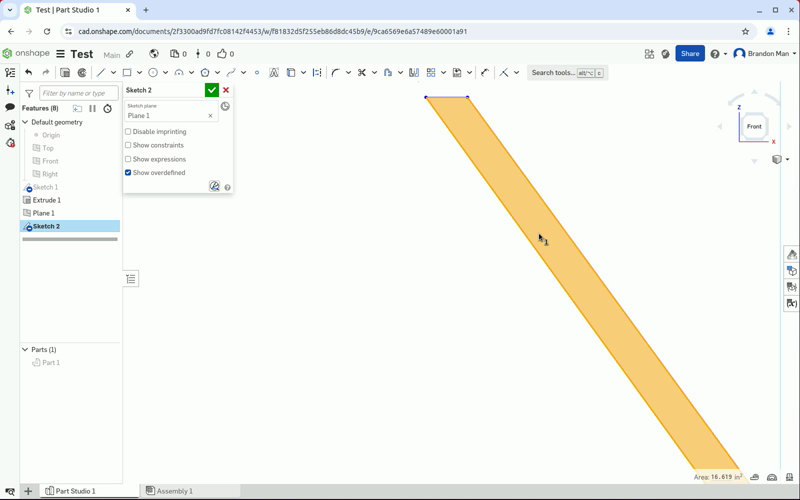
scroll(-6)
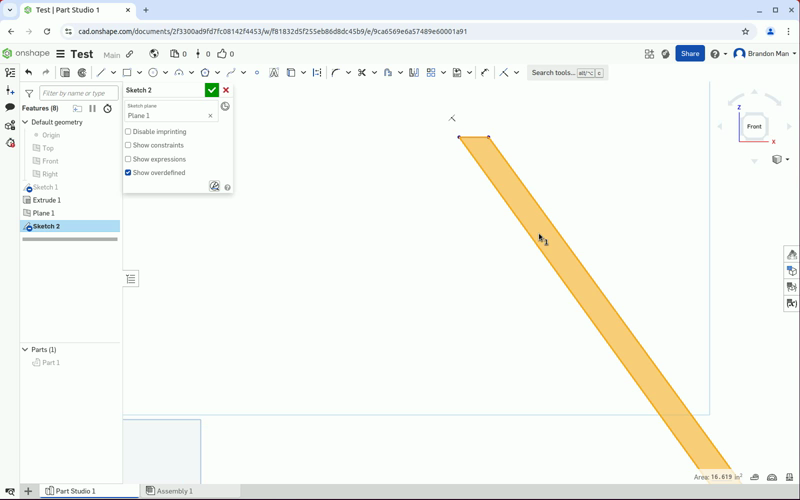
scroll(-6)
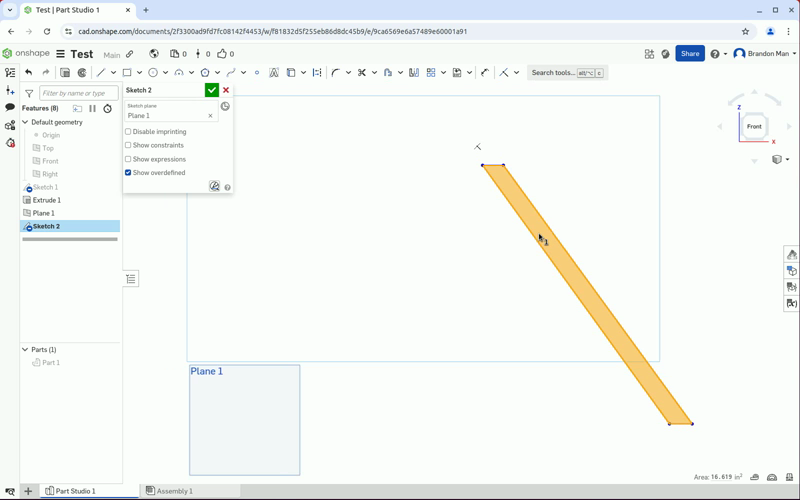
scroll(-6)
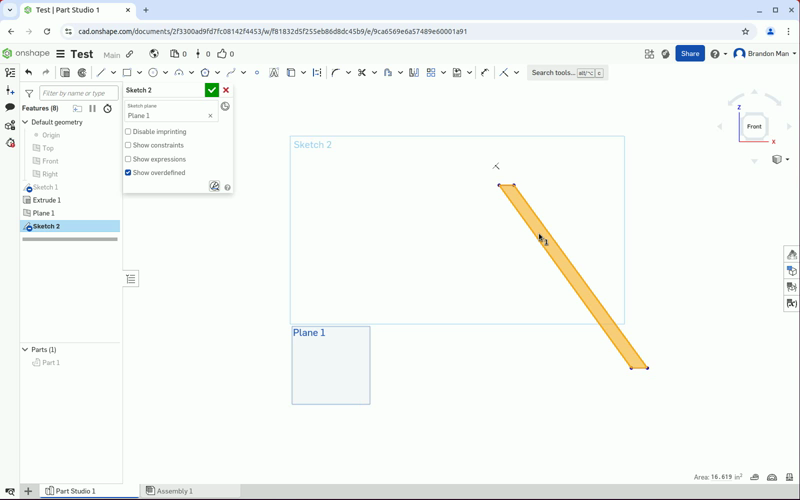
scroll(-6)
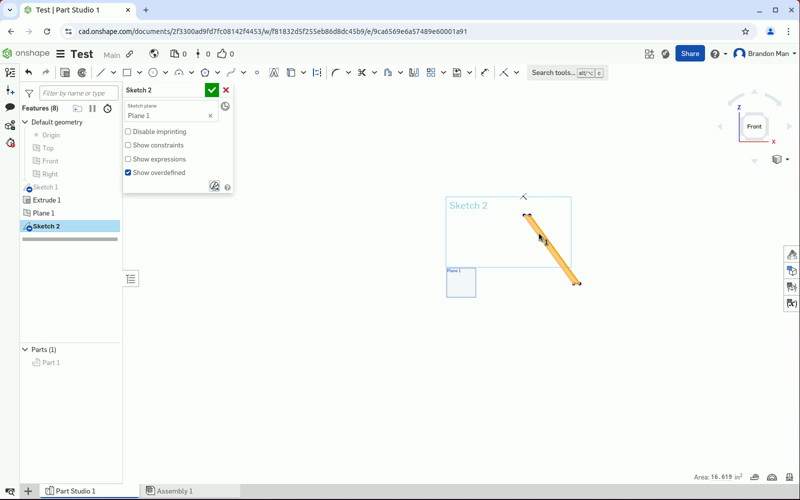
mouse_move(73, 352)
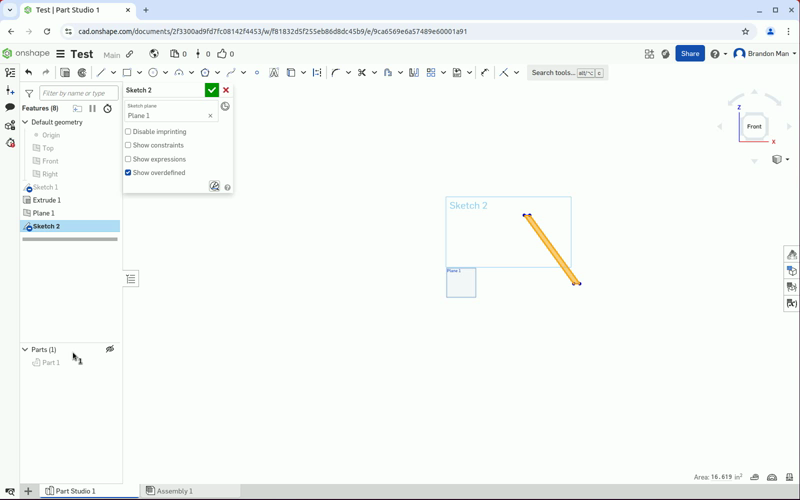
key(shift+y)
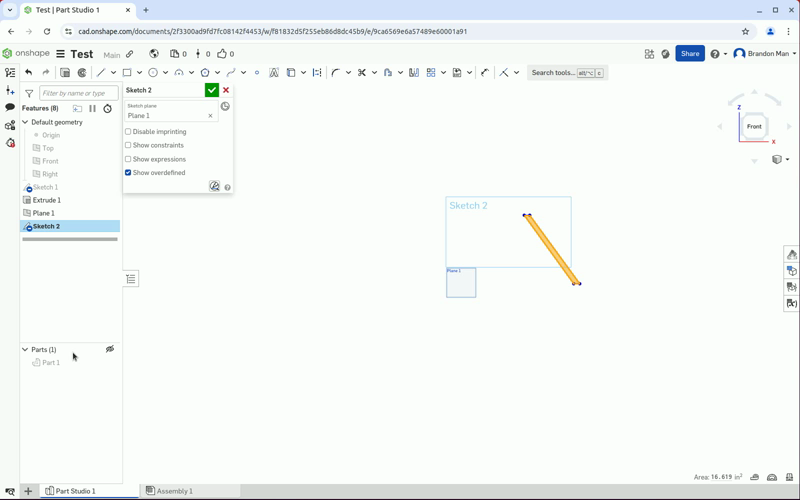
key(shift+e)
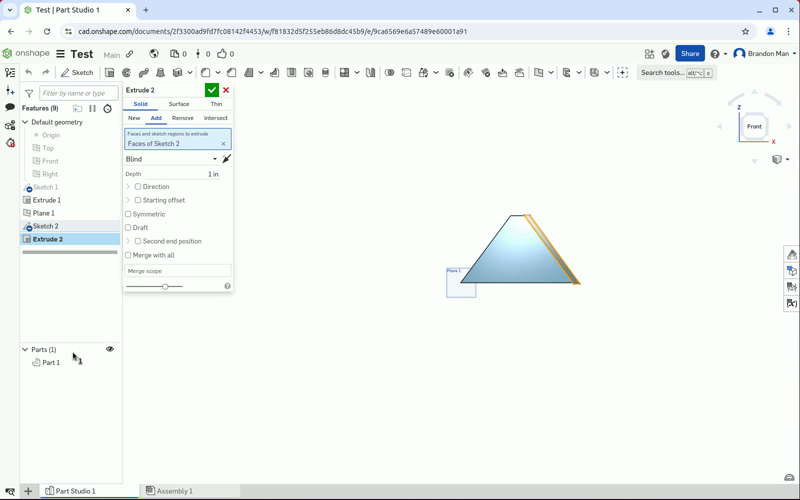
mouse_move(143, 106)
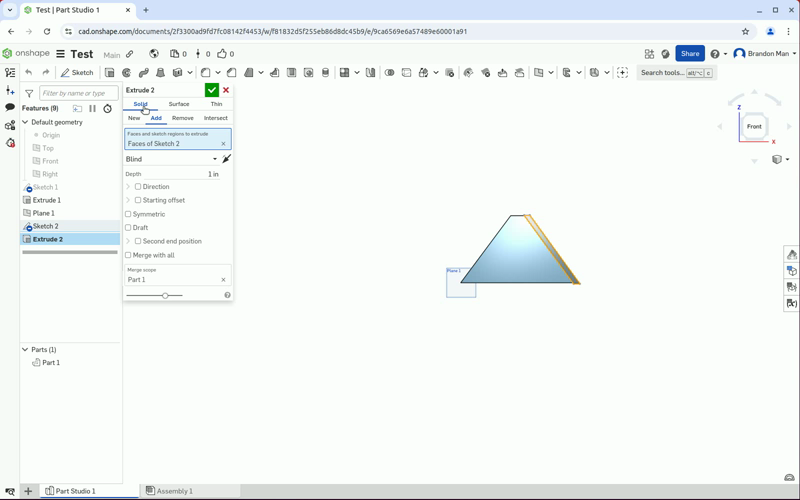
click(143, 106)
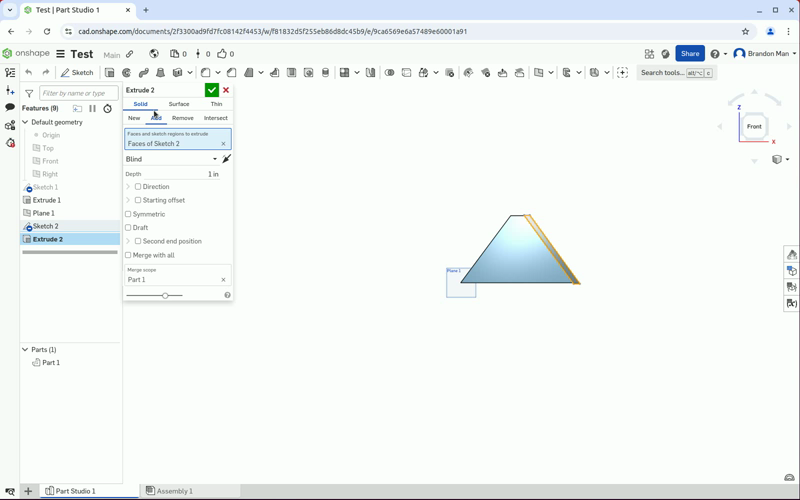
mouse_move(186, 120)
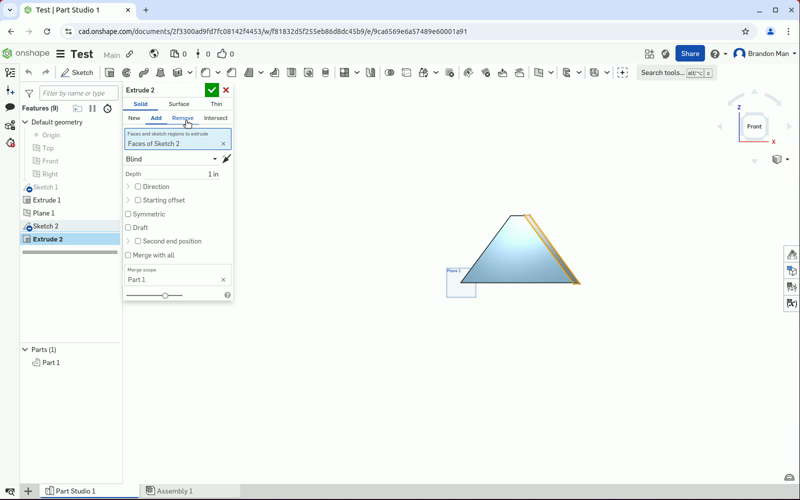
click(186, 120)
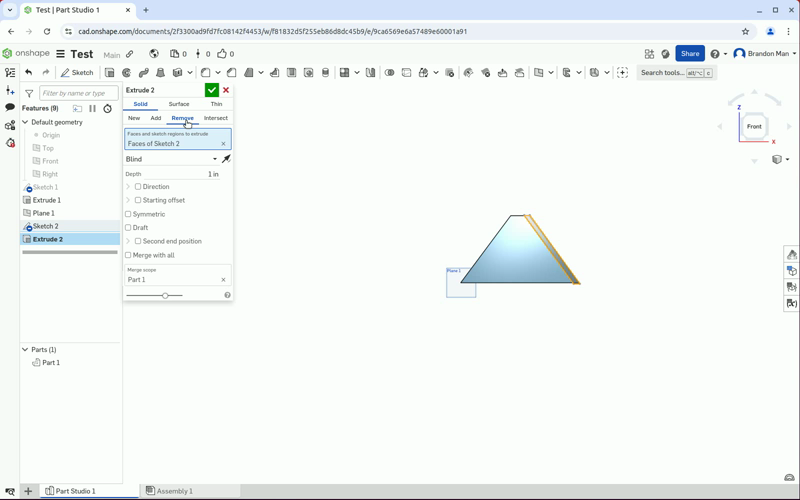
key(tab, 4)
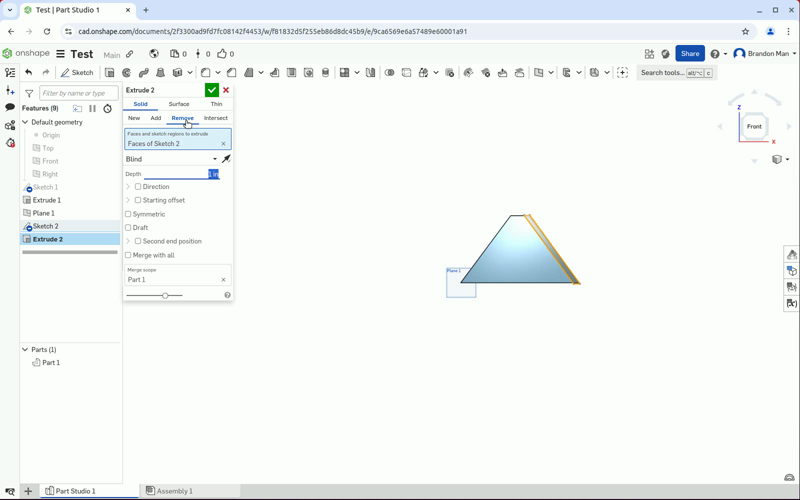
text(0.963)
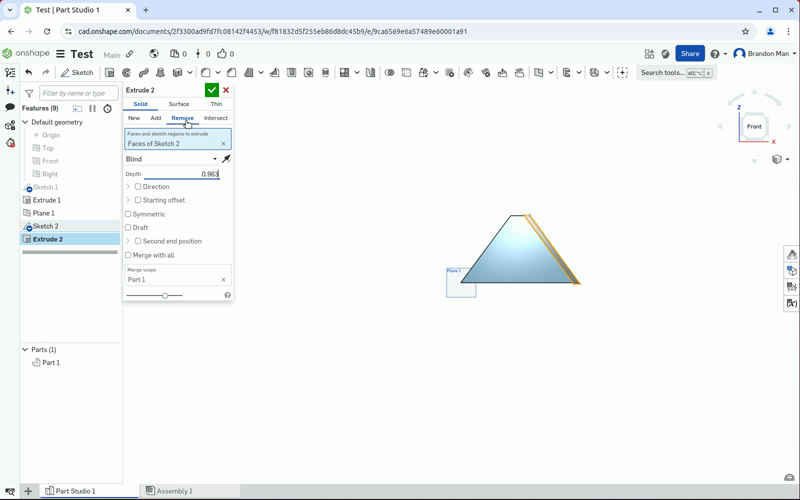
key(tab, 6)
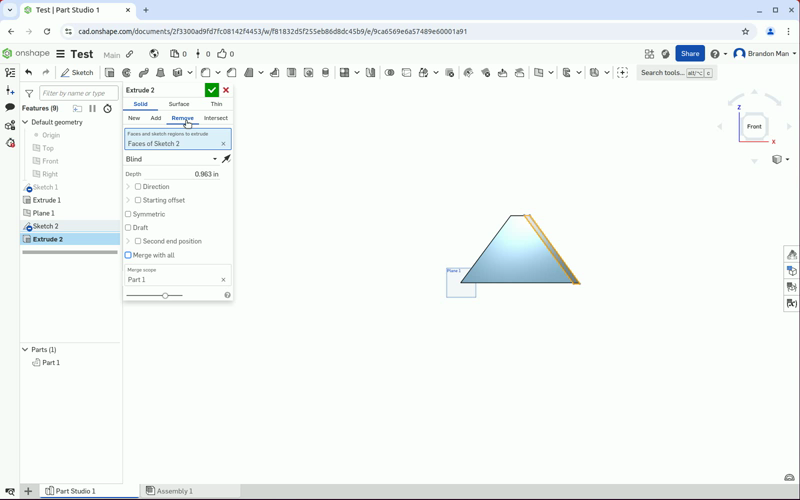
key(space)
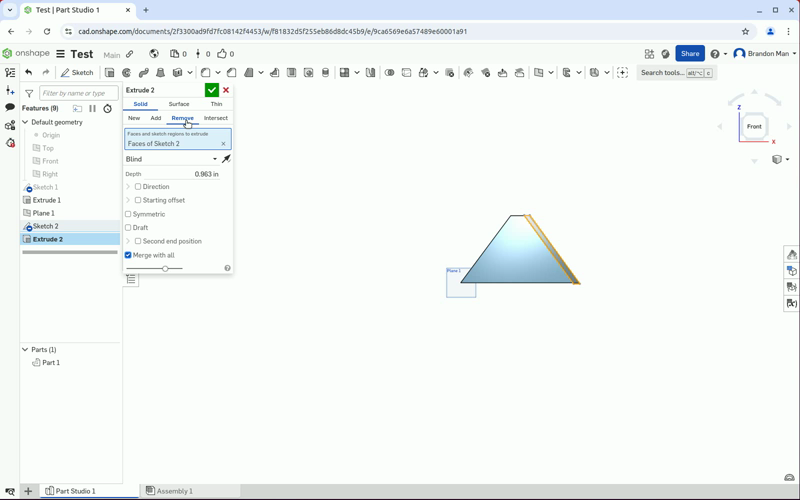
key(enter)
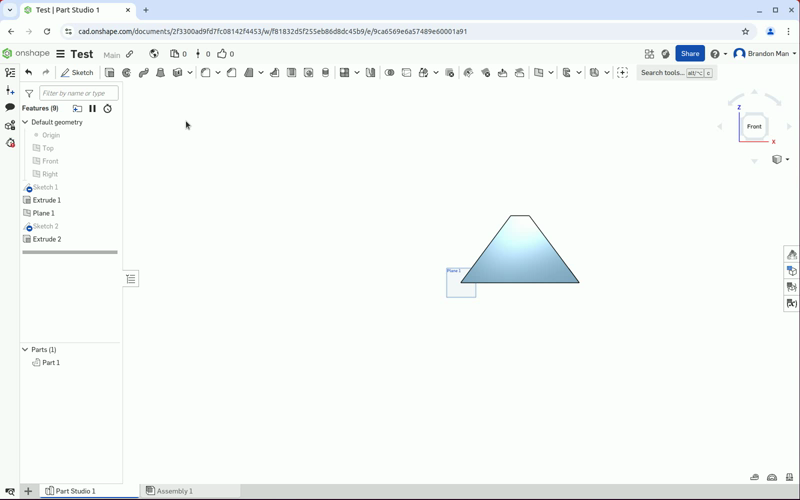
key(shift+h)
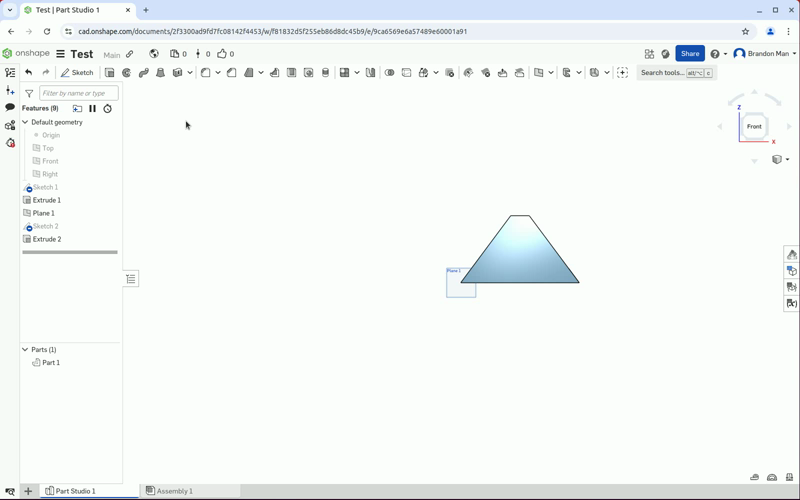
key(shift+h)
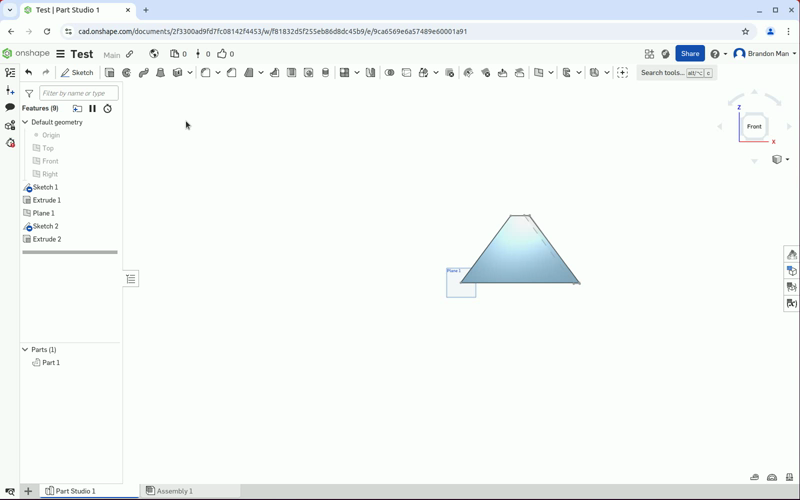
key(shift+7)
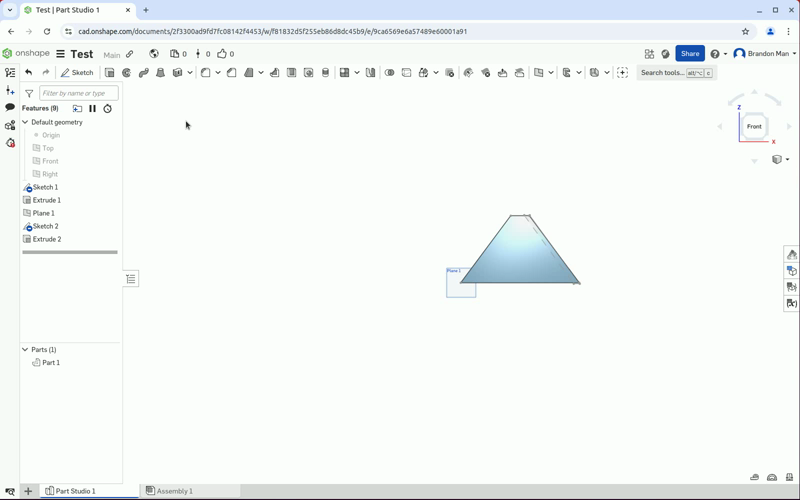
key(left, 2)
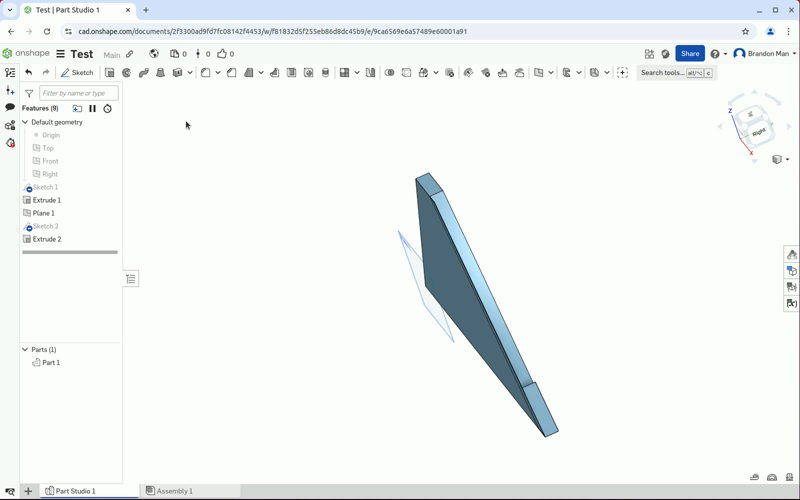
key(down, 2)
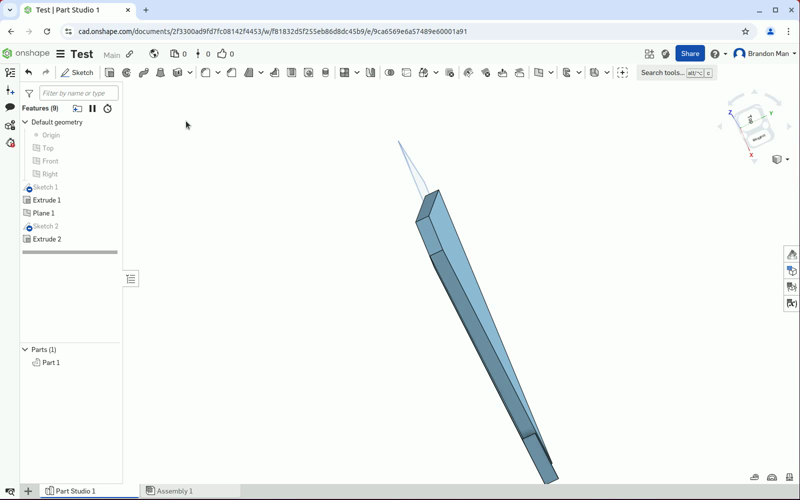
key(up, 2)
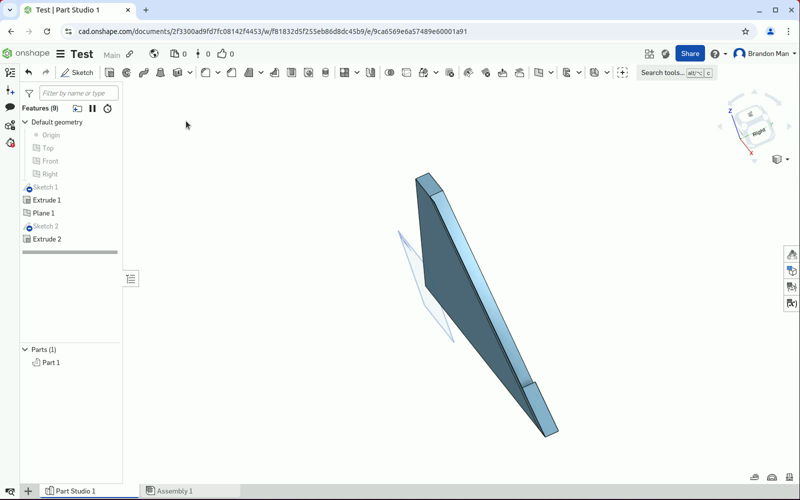
key(right, 2)
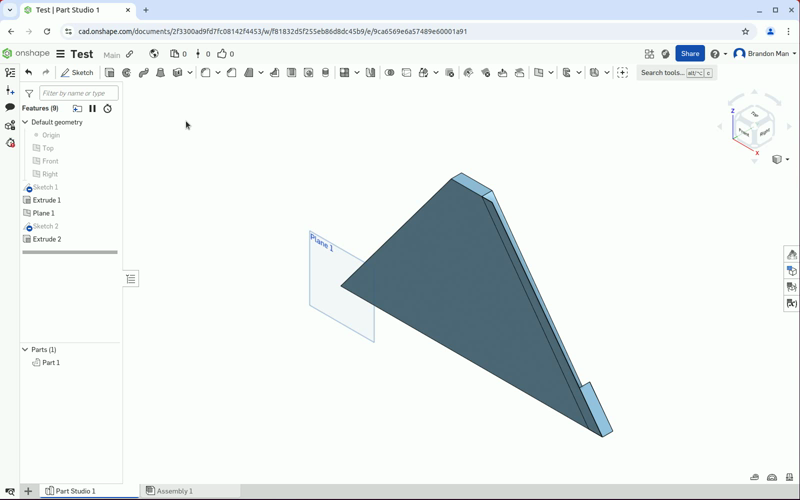
mouse_move(73, 189)
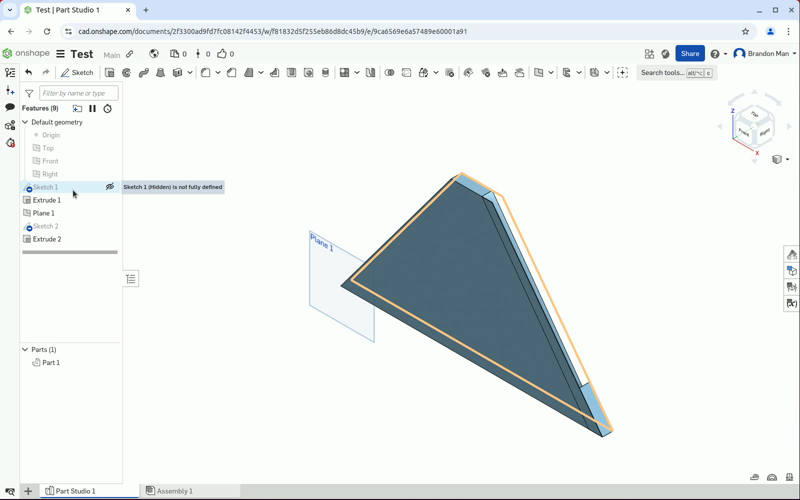
click(73, 189)